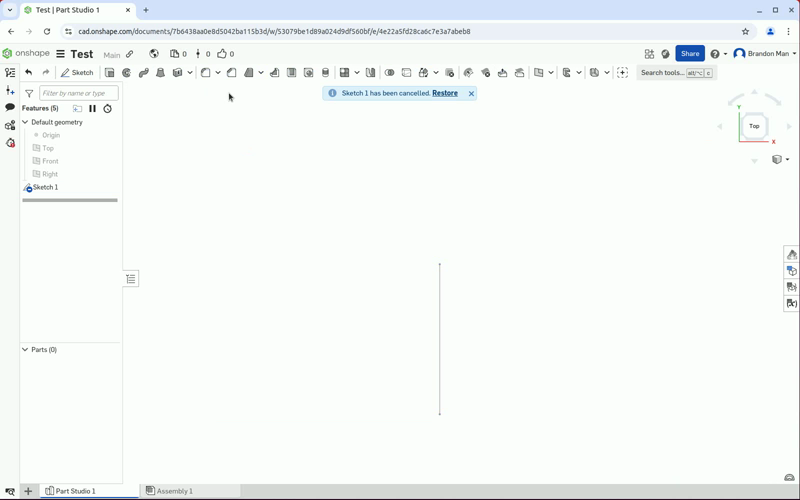
key(shift+h)
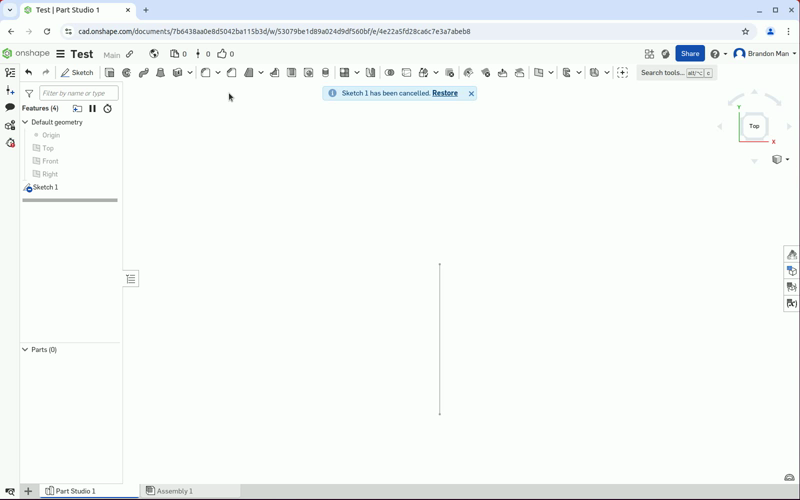
key(shift+s)
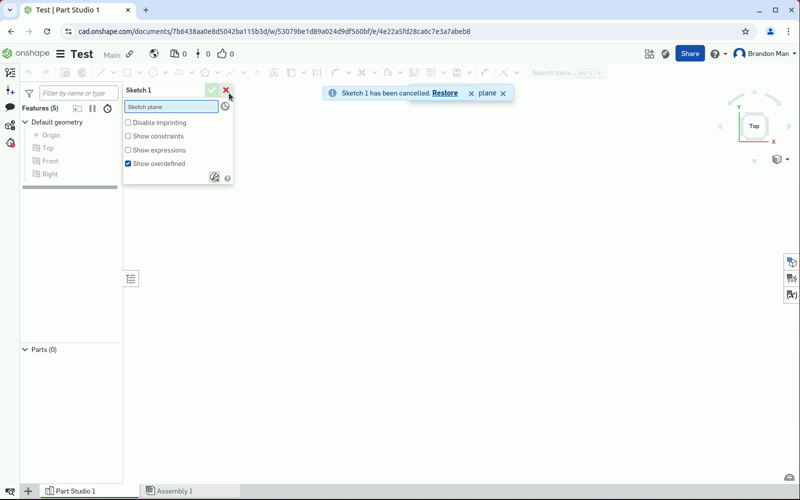
mouse_move(73, 150)
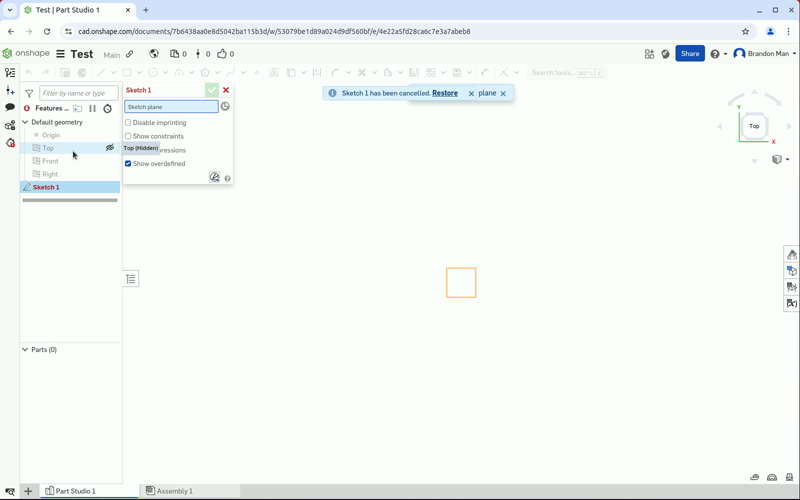
click(73, 150)
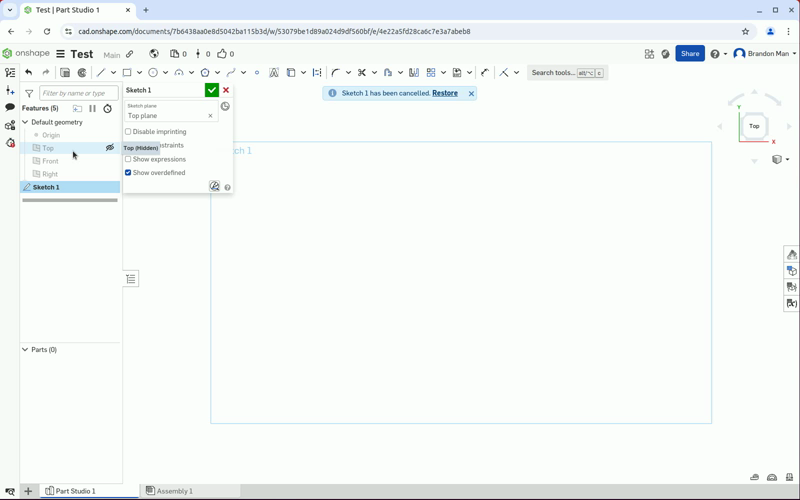
mouse_move(73, 352)
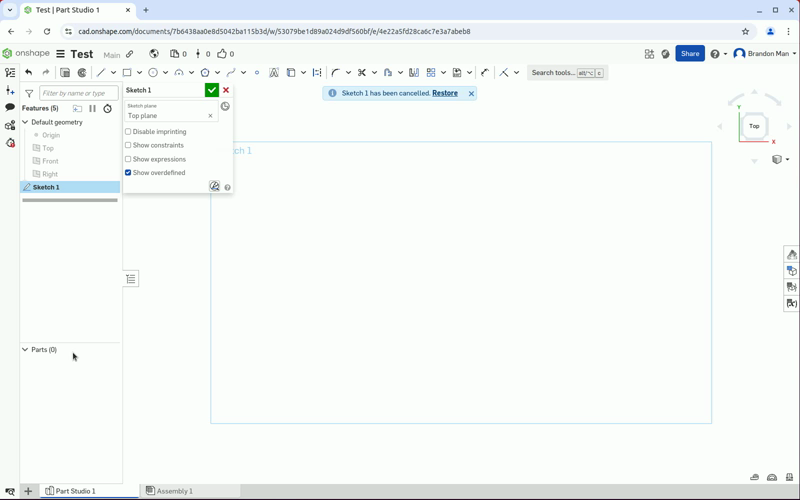
key(y)
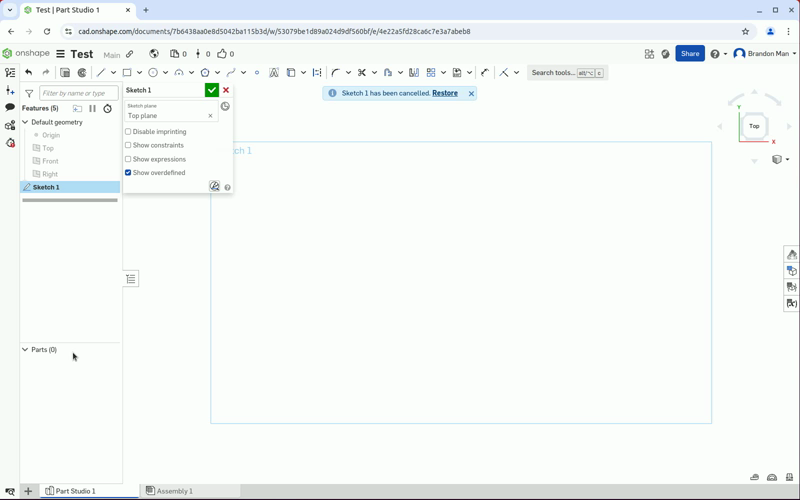
key(c)
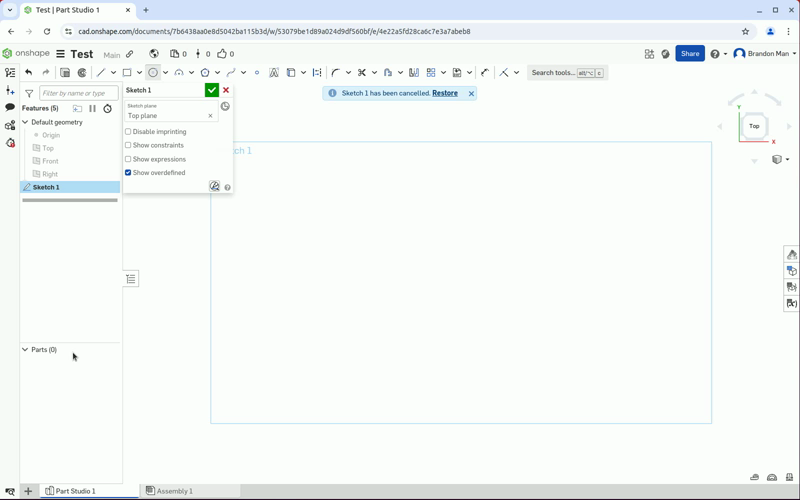
key_down(shift)
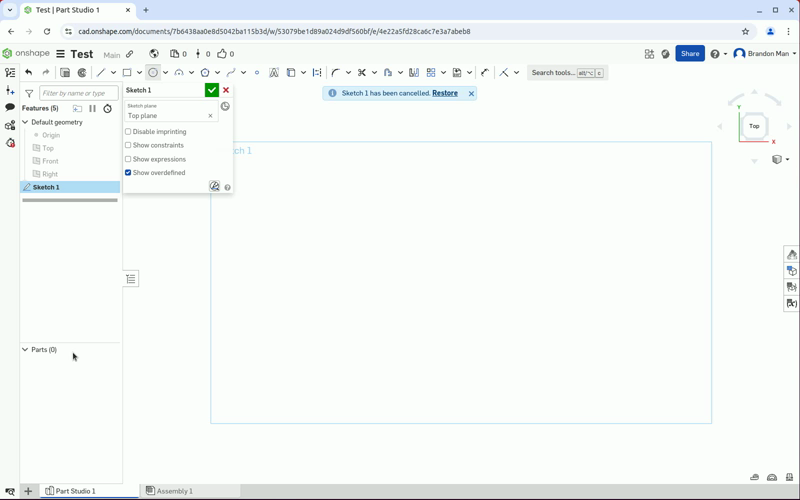
mouse_move(461, 282)
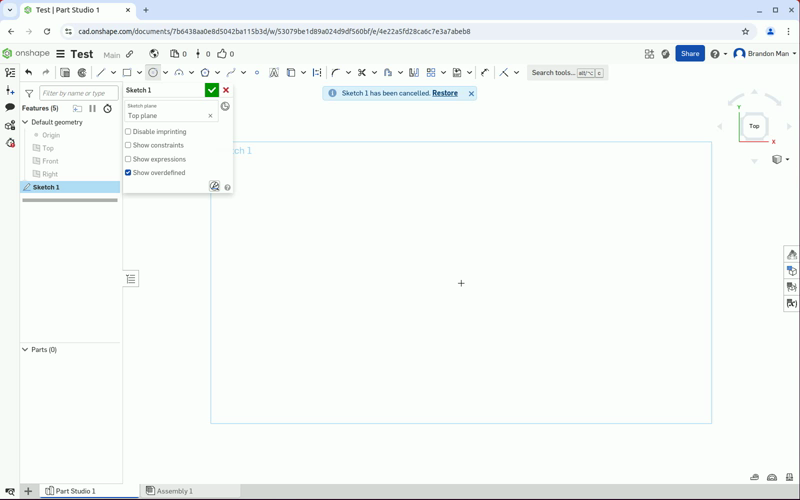
click(461, 282)
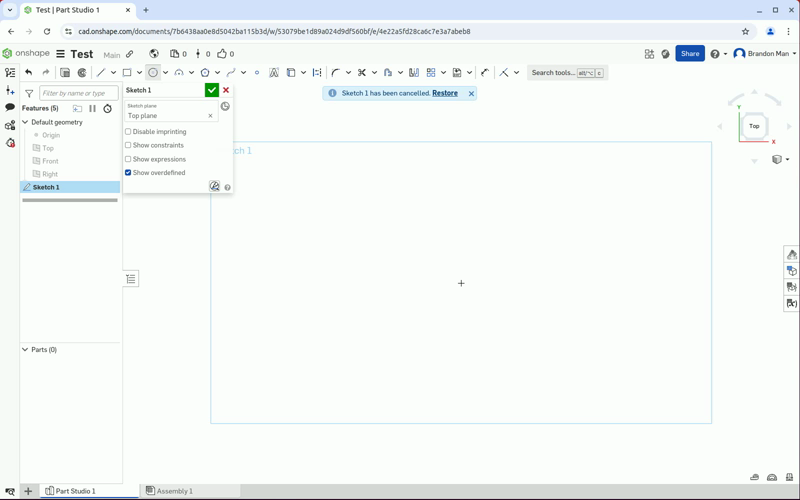
key_up(shift)
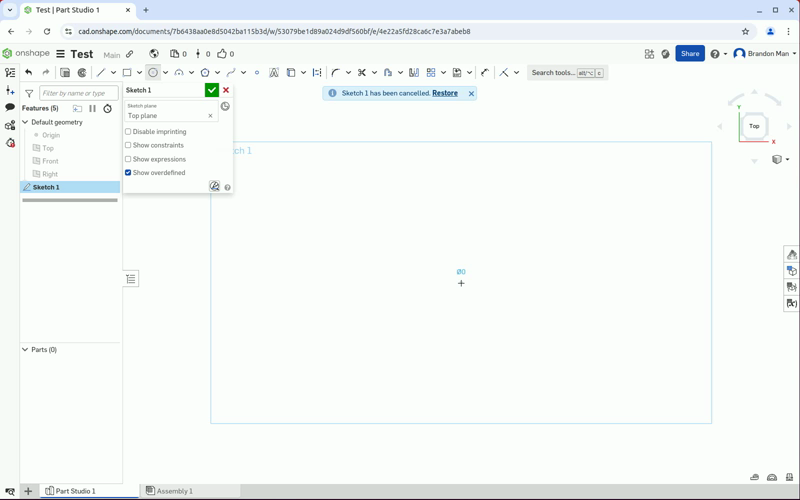
mouse_move(476, 282)
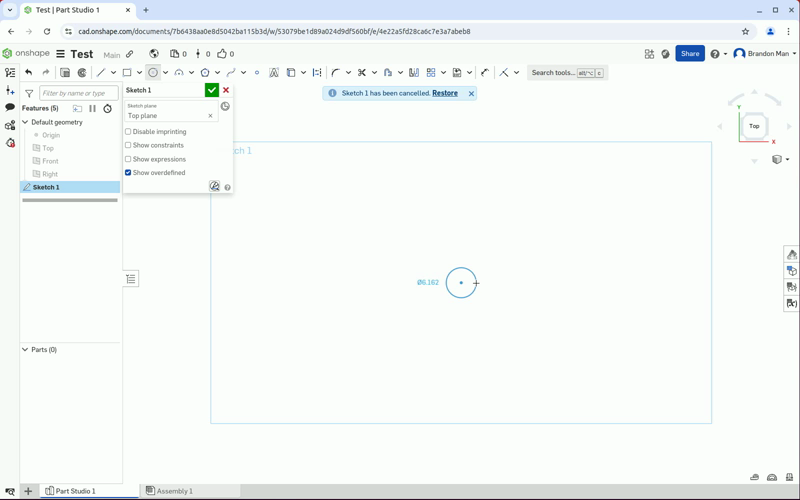
click(476, 282)
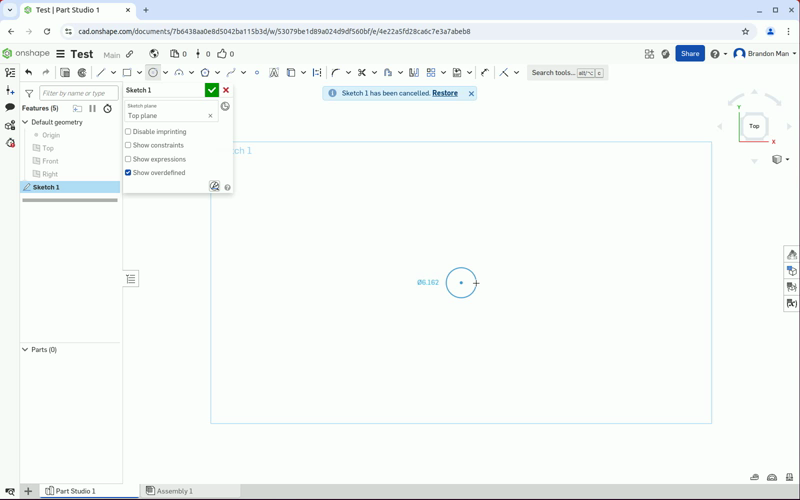
key(esc)
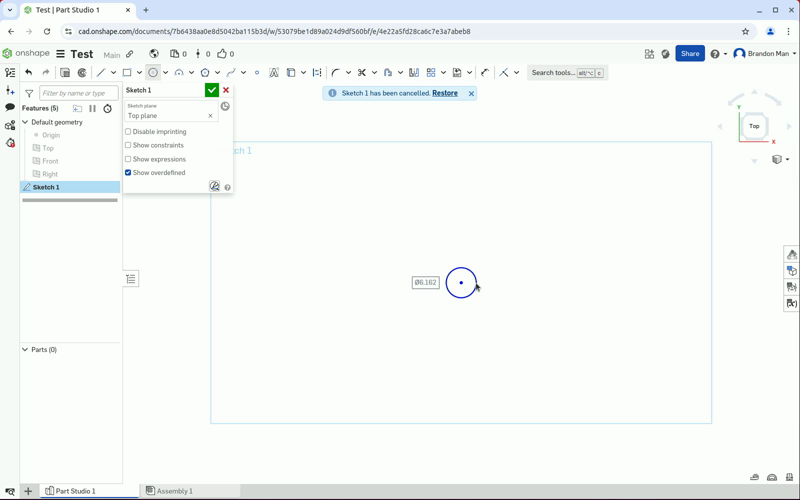
mouse_move(466, 275)
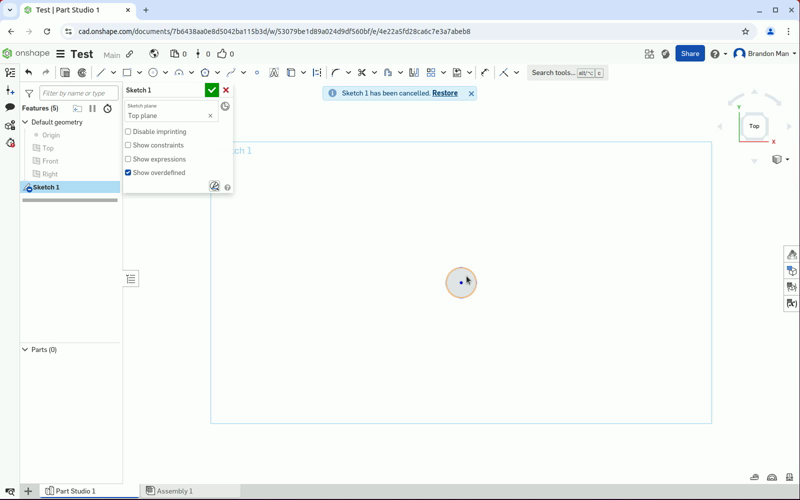
scroll(6)
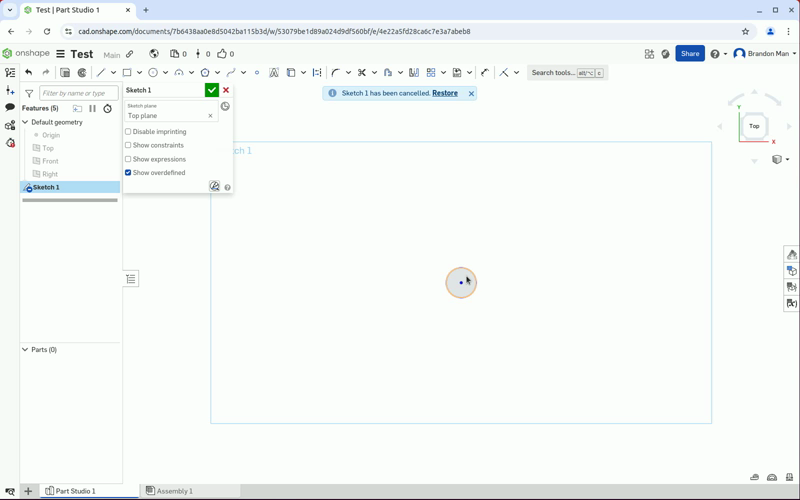
scroll(6)
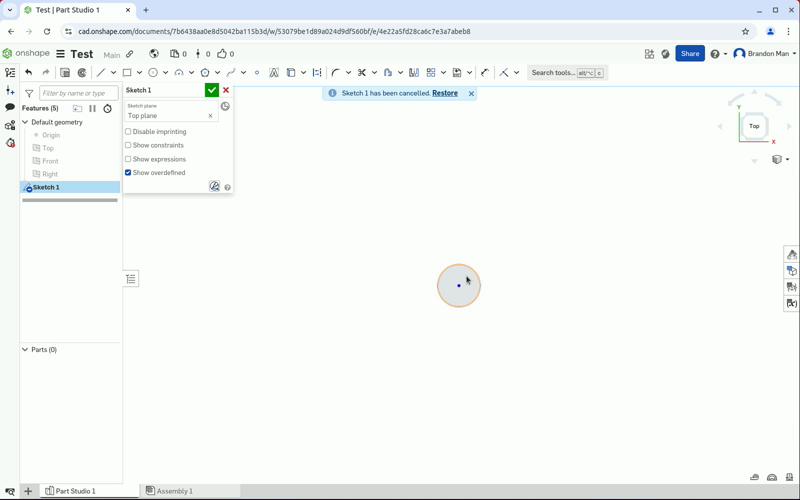
scroll(6)
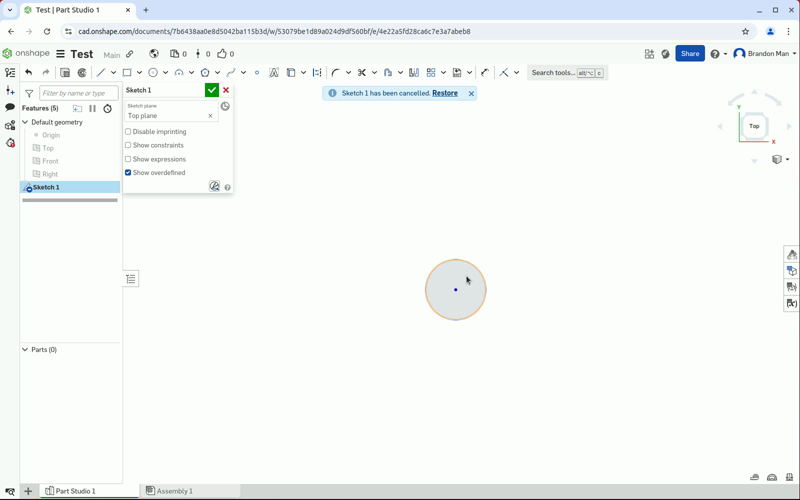
scroll(6)
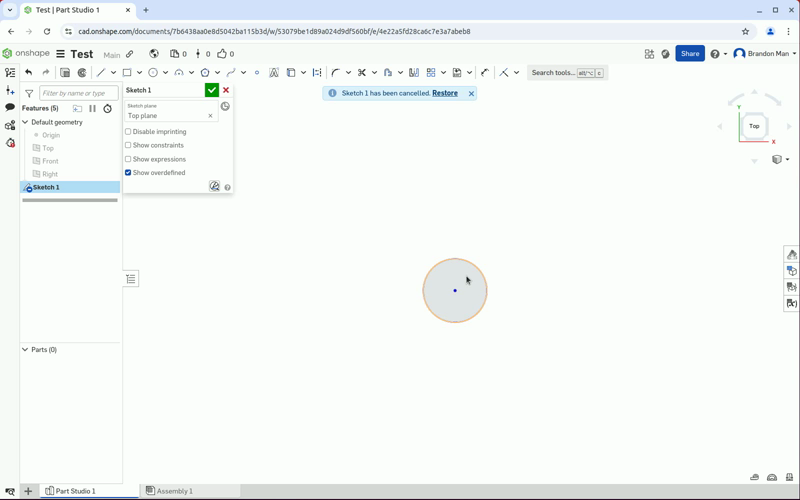
scroll(6)
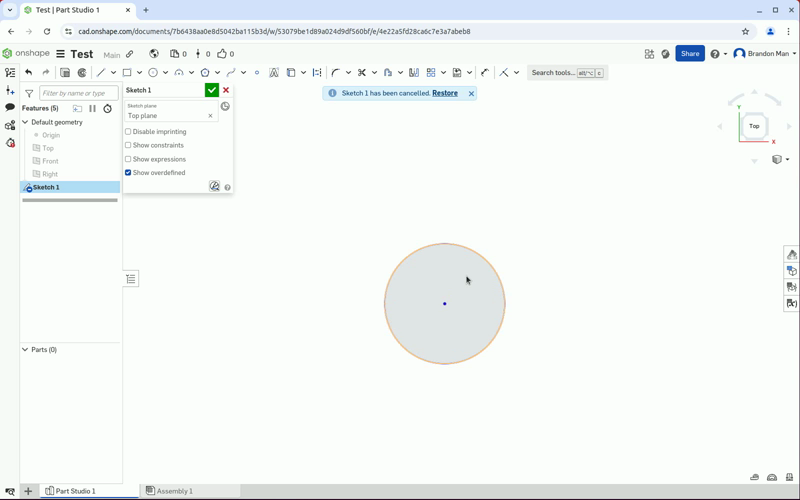
scroll(6)
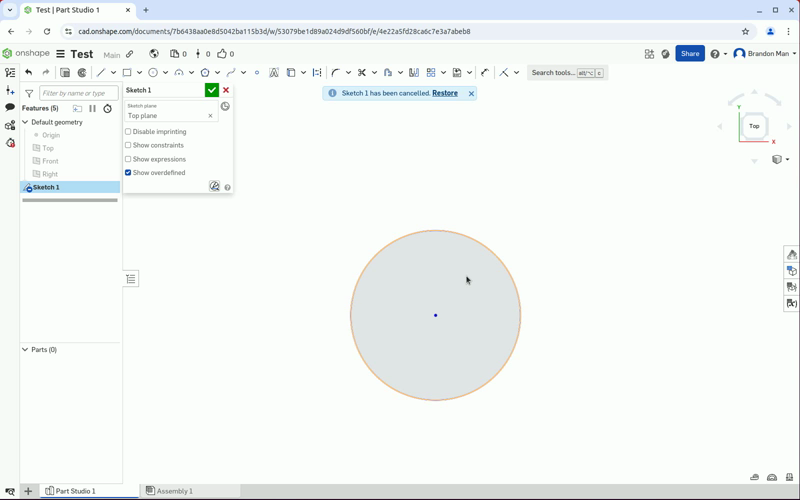
scroll(6)
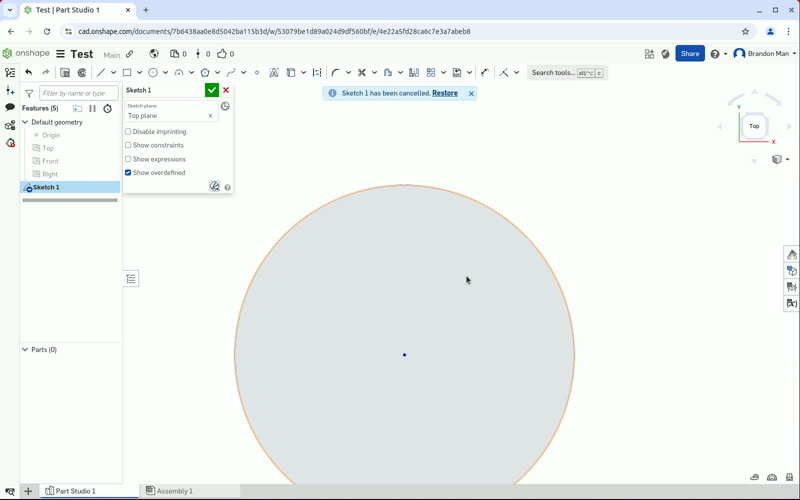
click(466, 275)
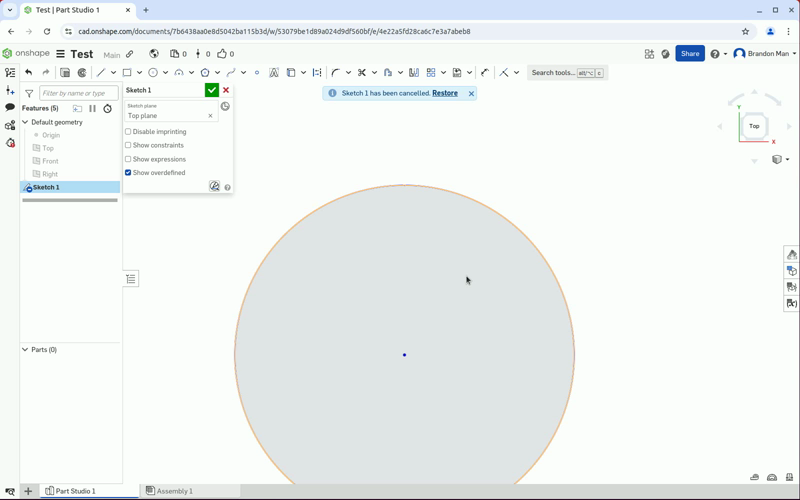
scroll(-6)
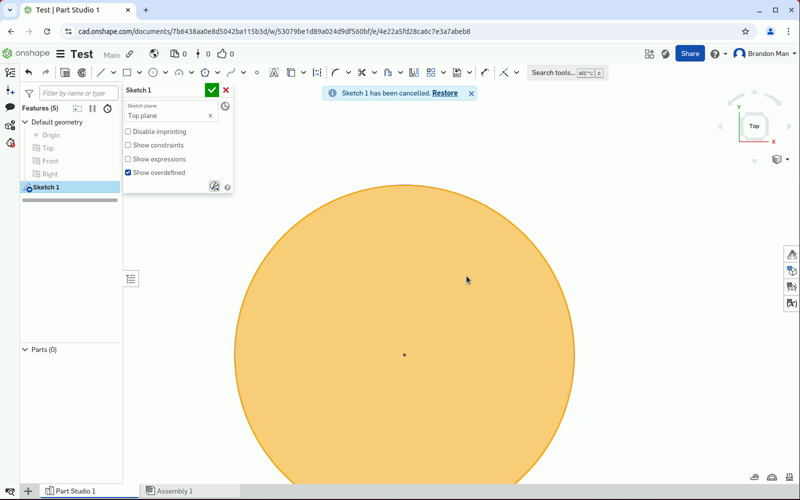
scroll(-6)
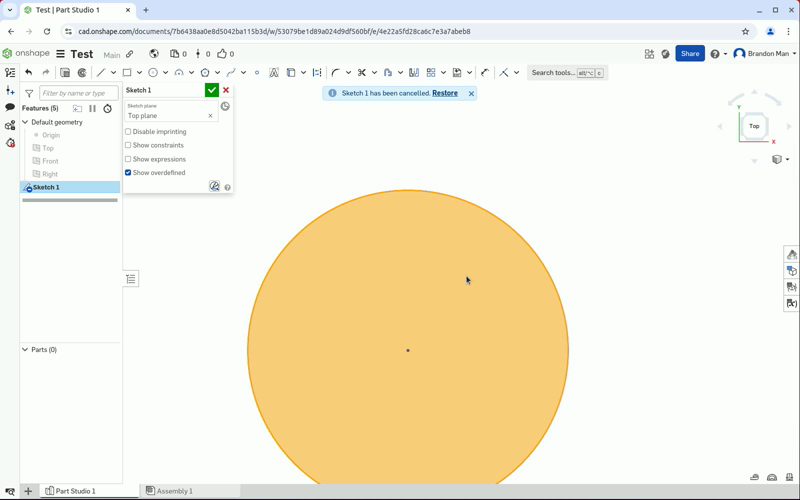
scroll(-6)
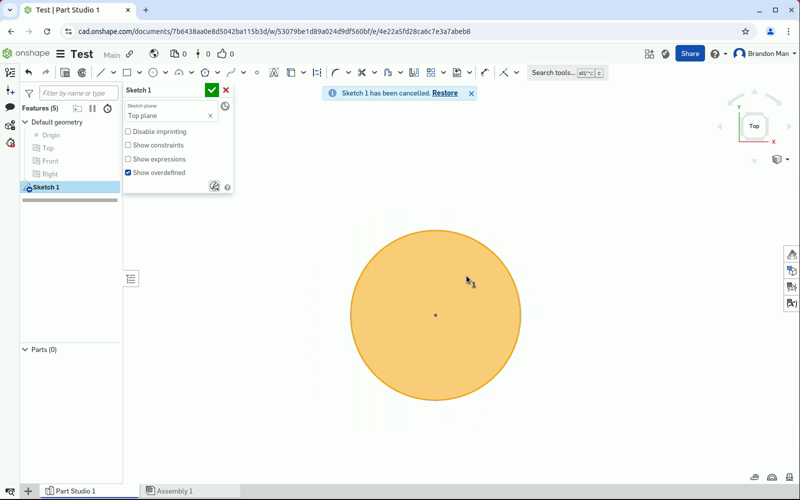
scroll(-6)
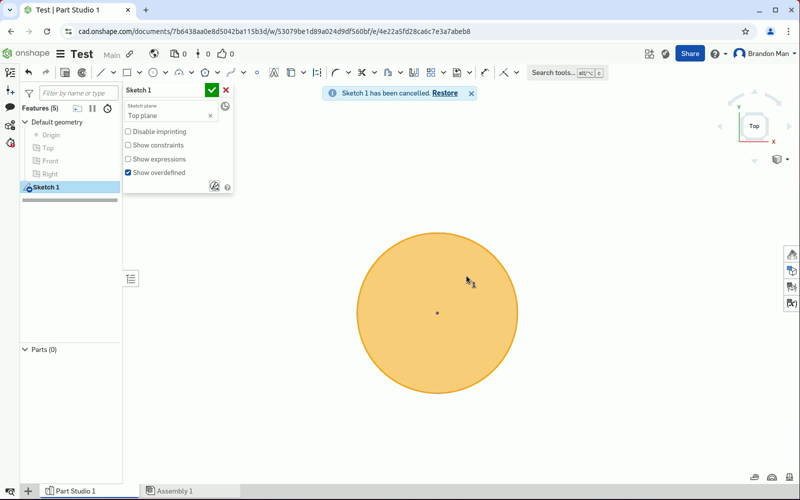
scroll(-6)
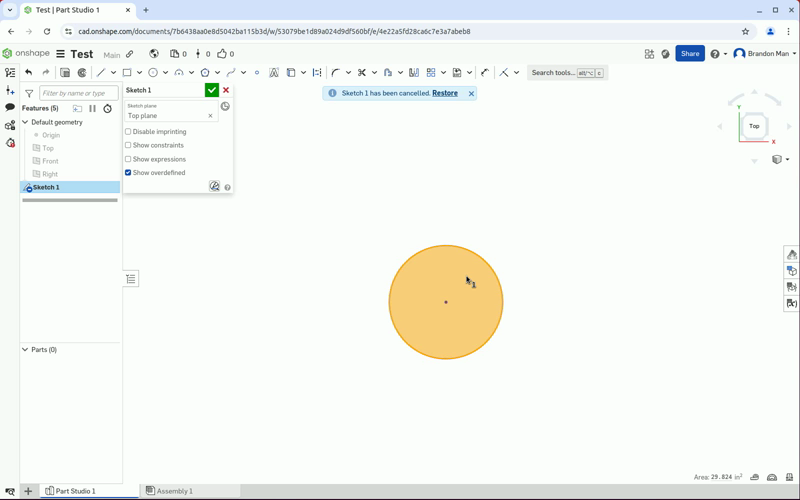
scroll(-6)
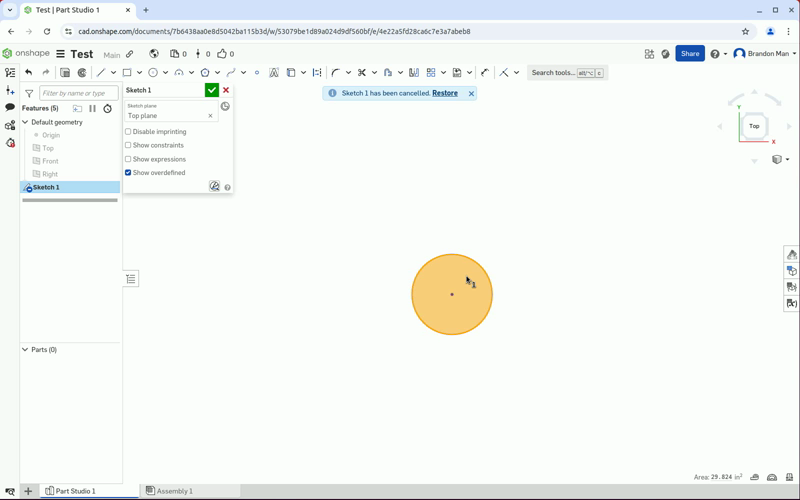
scroll(-6)
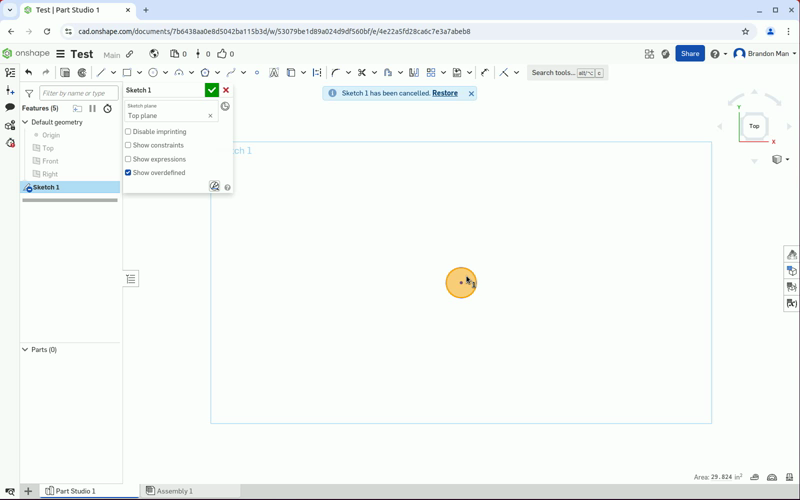
mouse_move(73, 352)
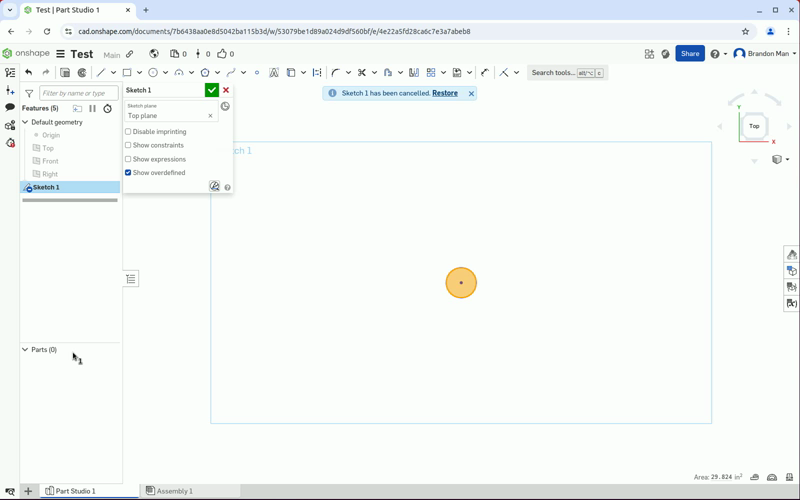
key(shift+y)
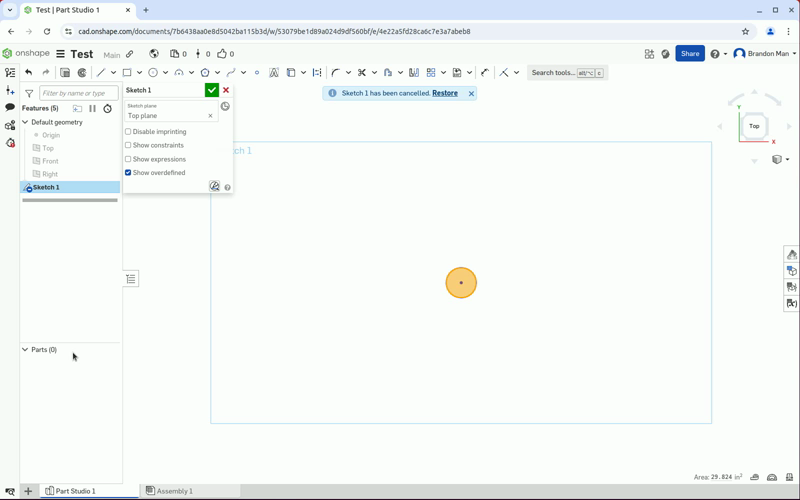
key(shift+e)
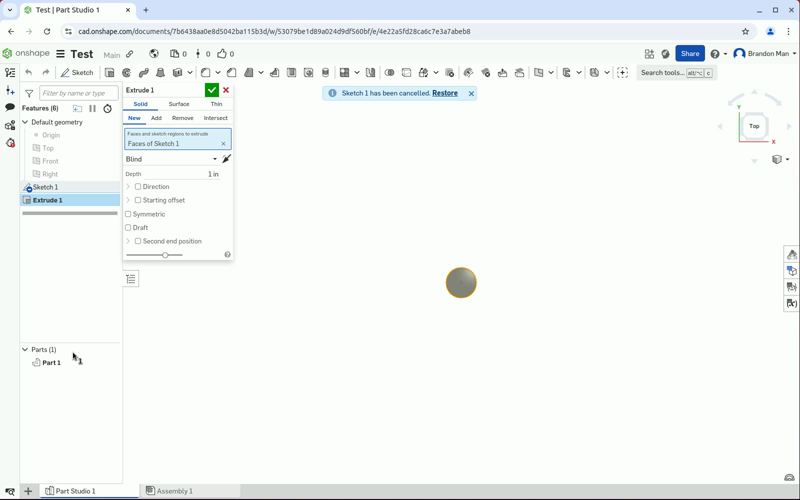
mouse_move(143, 106)
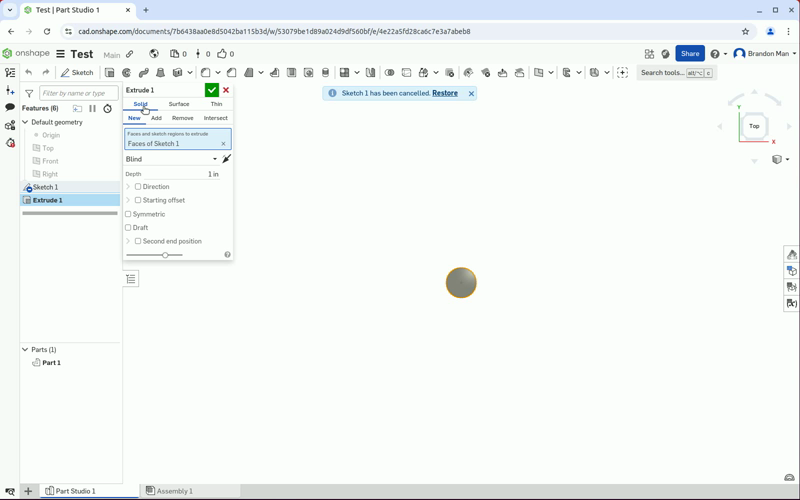
click(143, 106)
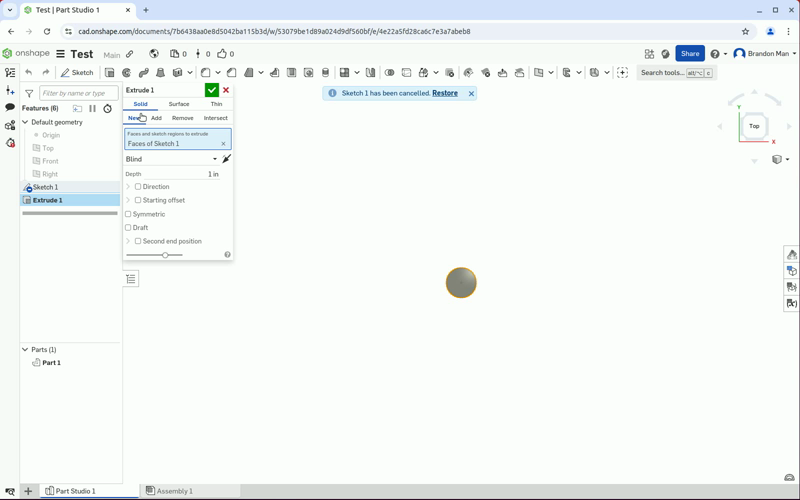
mouse_move(137, 120)
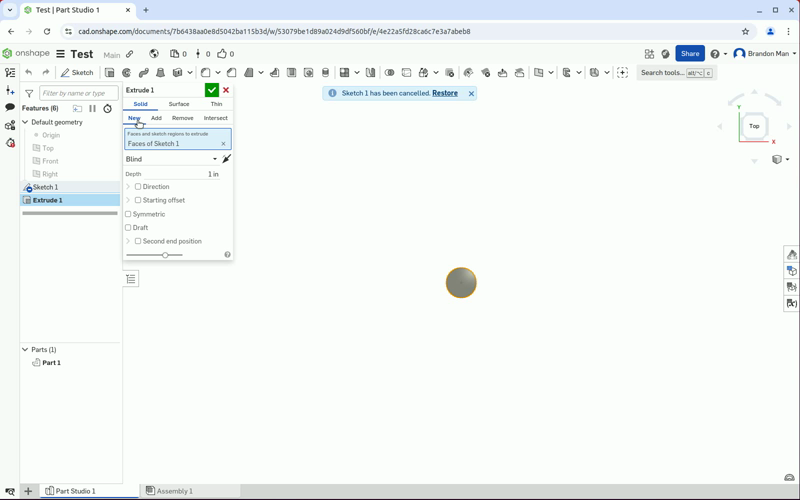
click(137, 120)
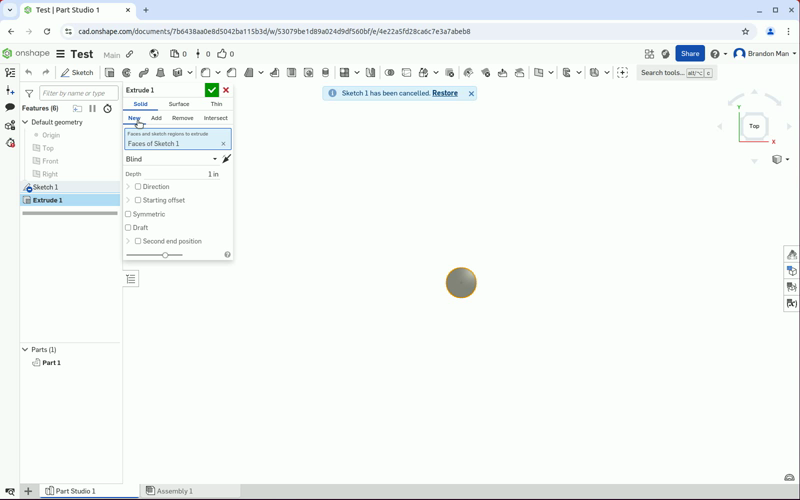
key(tab, 4)
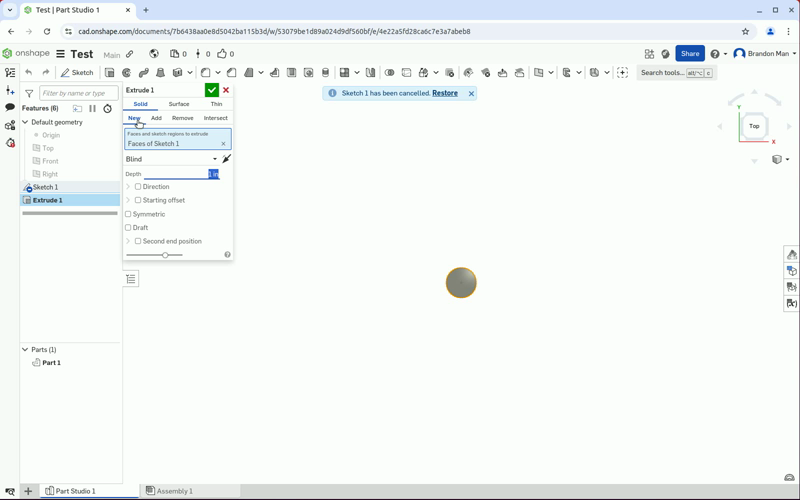
text(0.963)
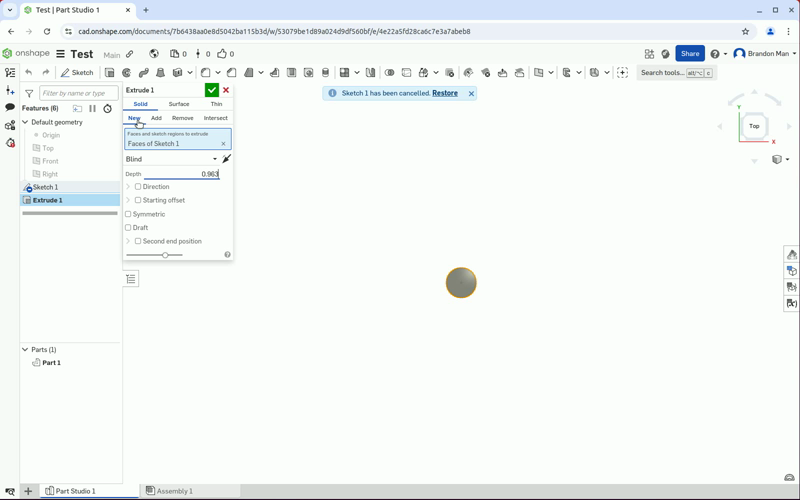
key(enter)
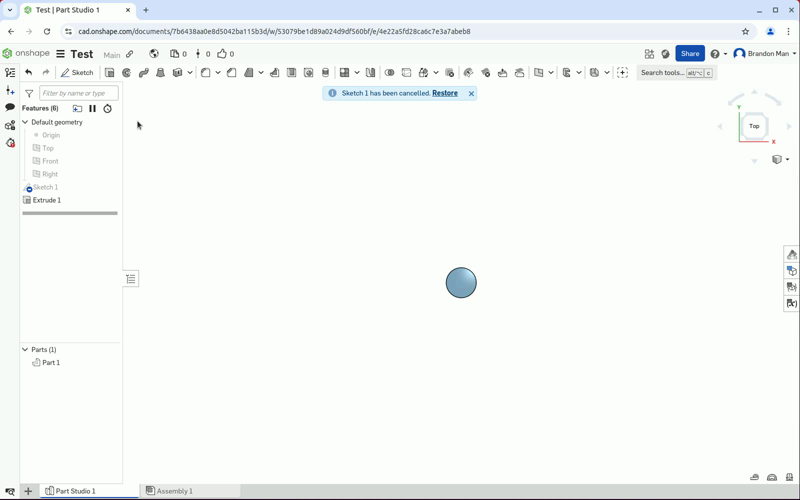
key(shift+h)
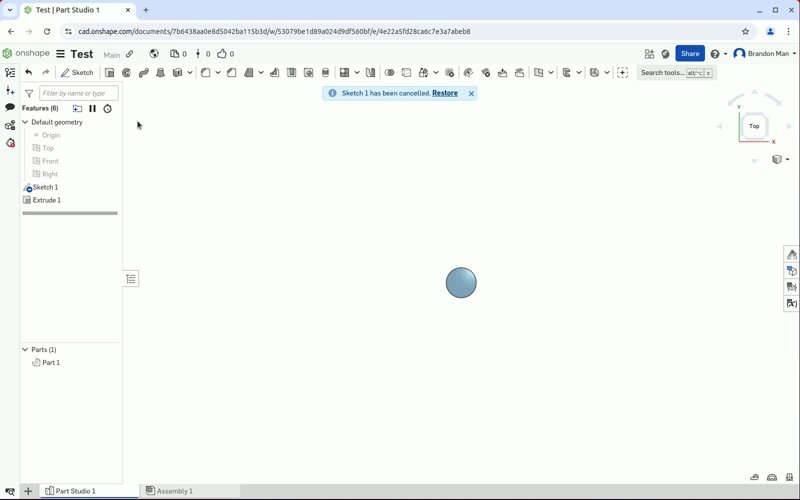
key(shift+h)
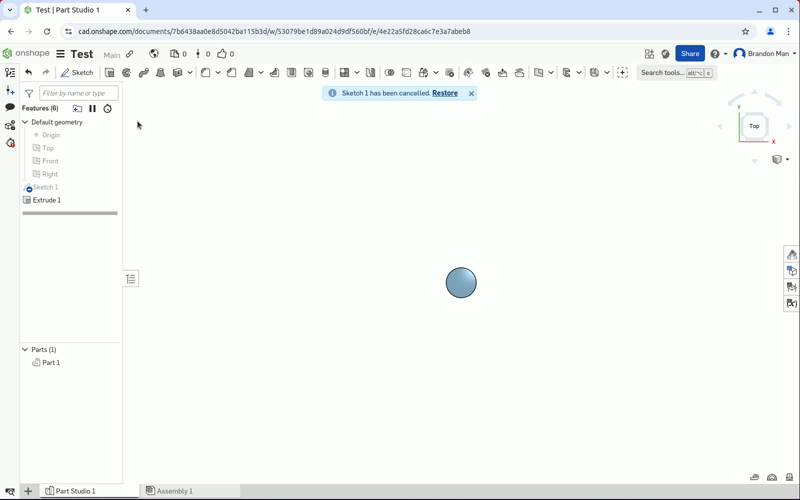
mouse_move(73, 189)
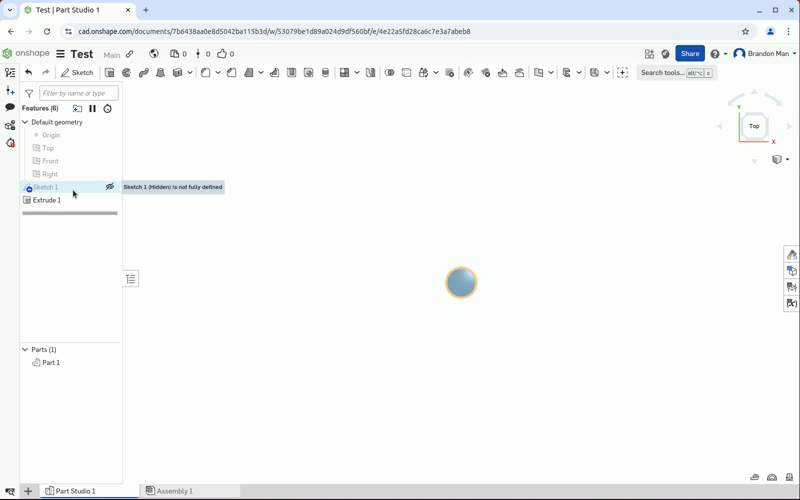
click(73, 189)
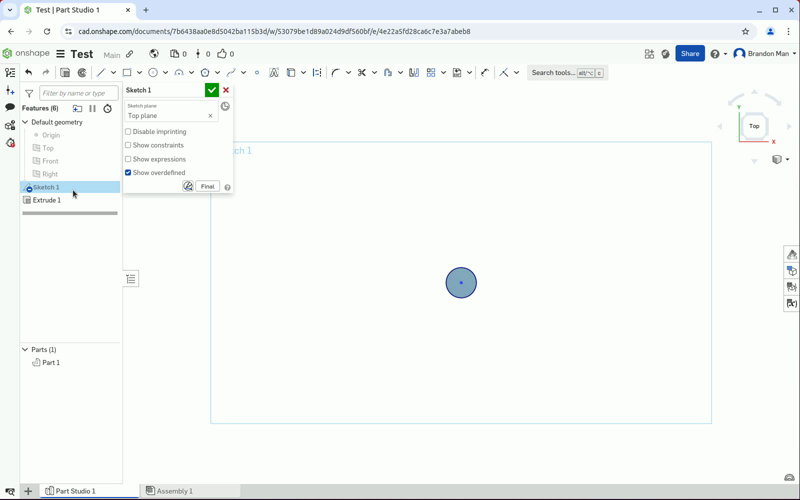
mouse_move(229, 92)
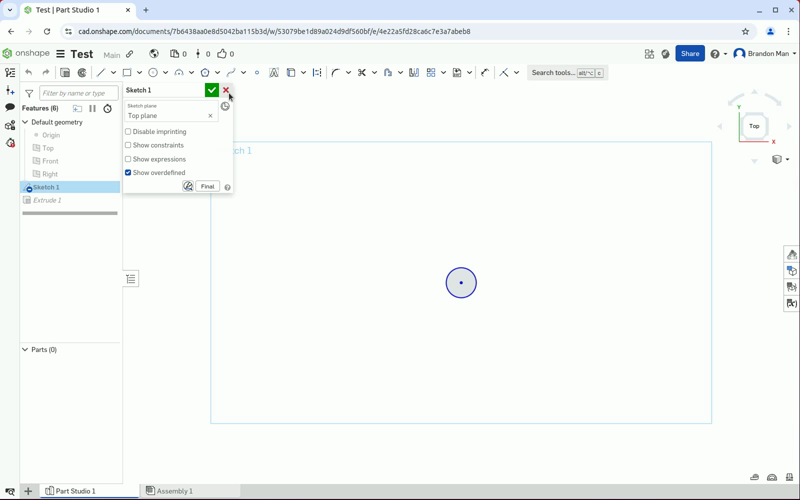
click(229, 92)
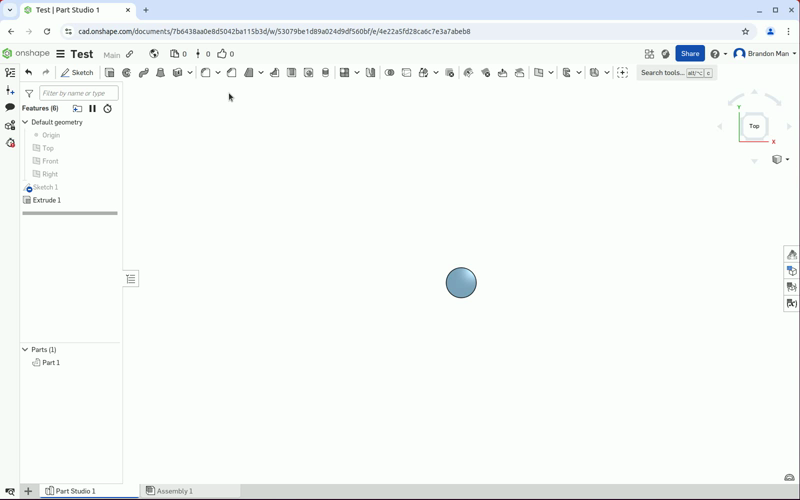
mouse_move(541, 75)
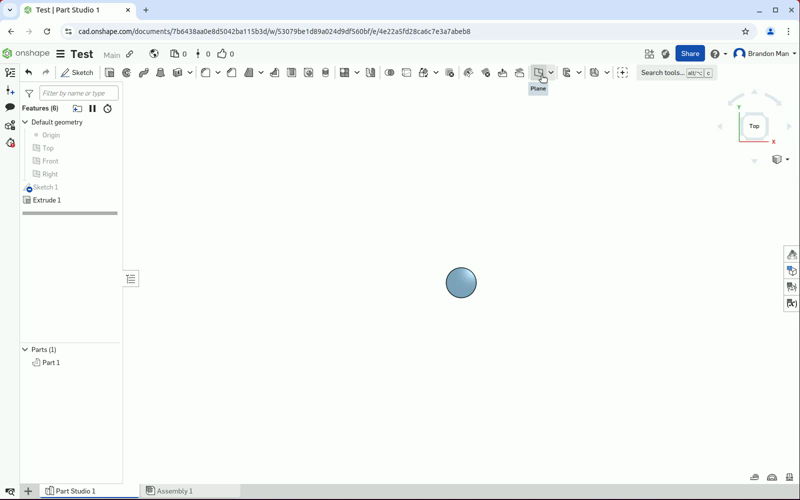
click(541, 75)
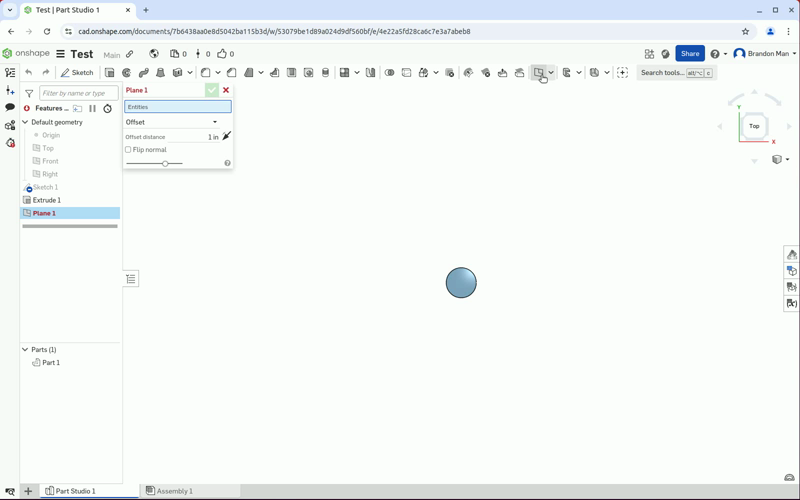
mouse_move(73, 150)
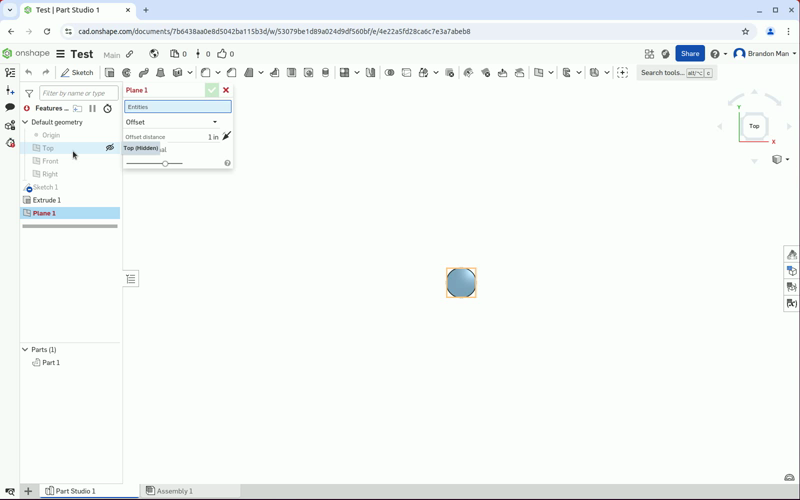
click(73, 150)
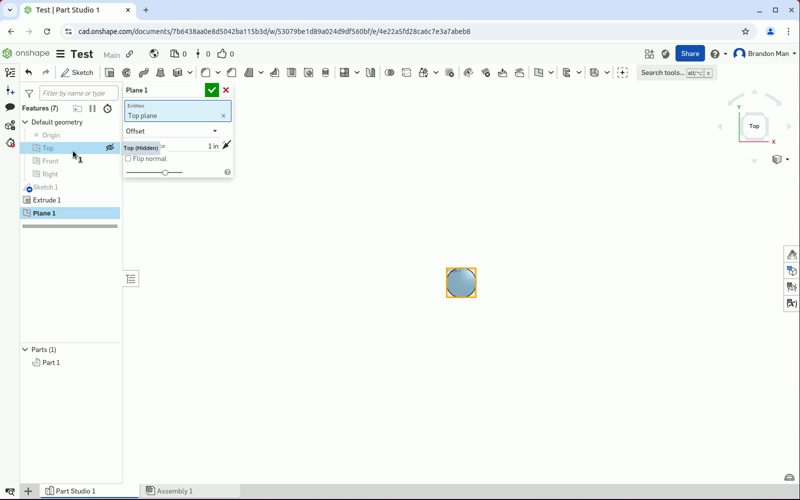
key(tab, 2)
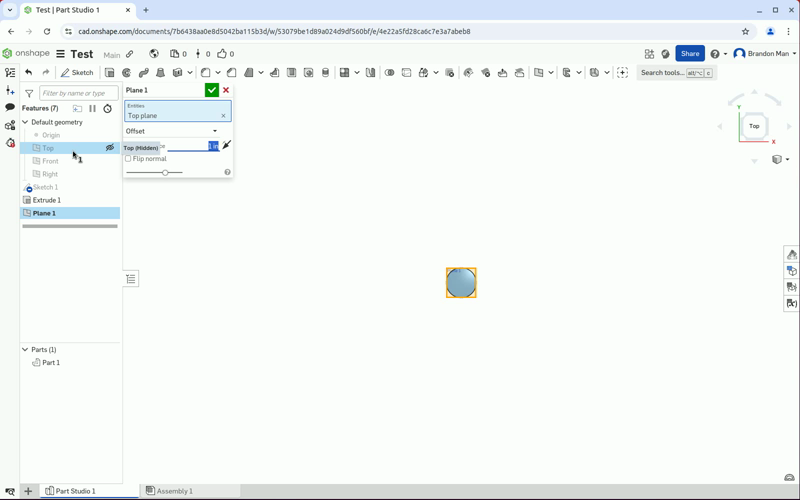
text(0.955)
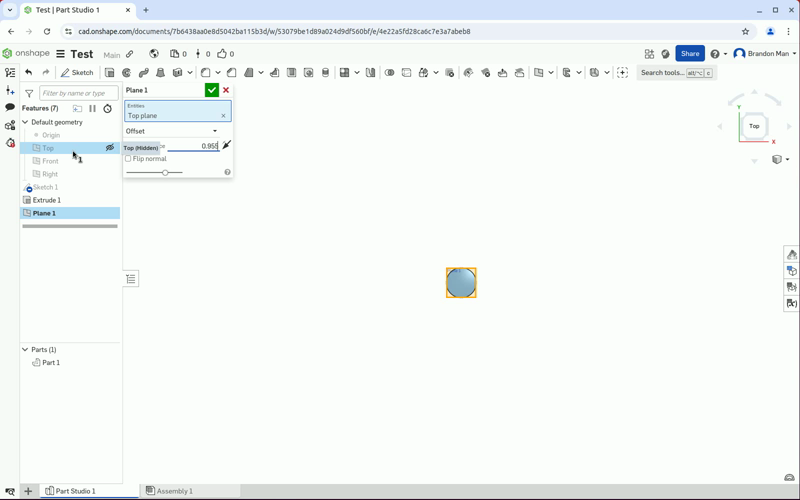
key(enter, 2)
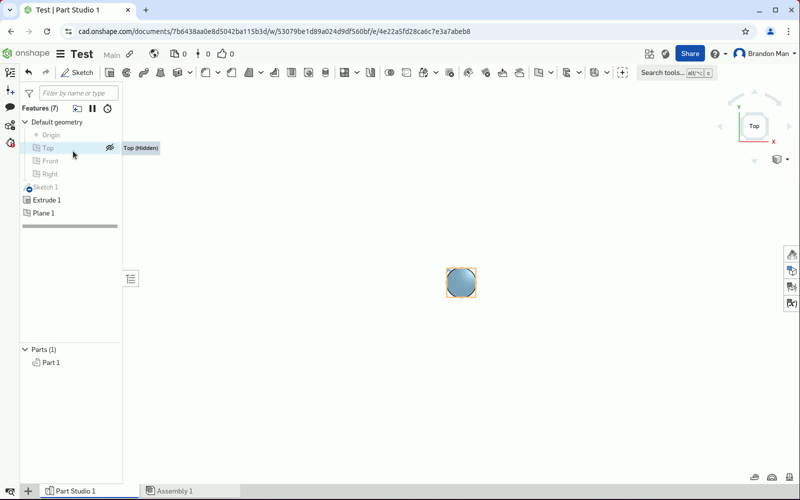
key(shift+s)
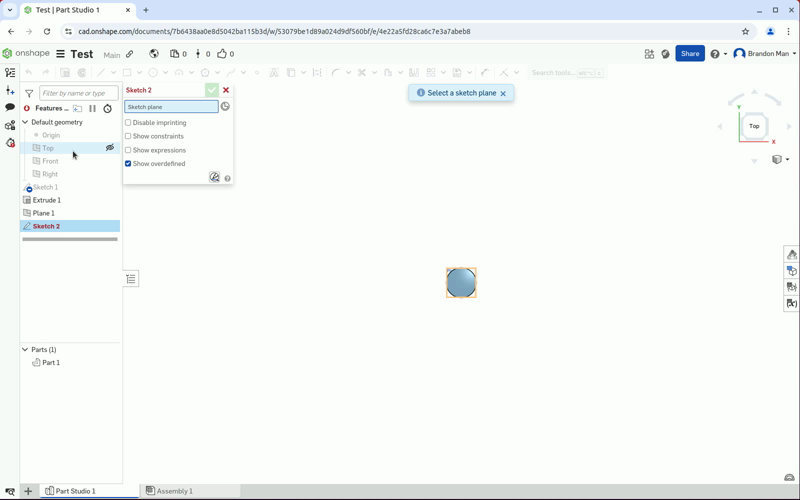
mouse_move(73, 215)
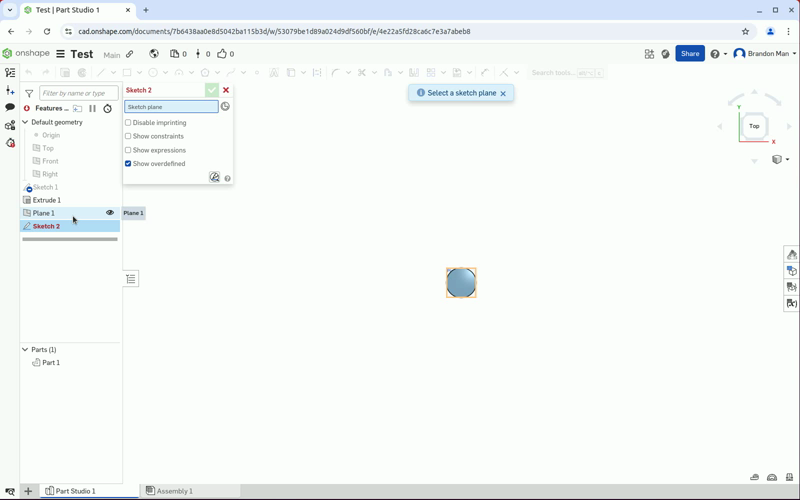
click(73, 215)
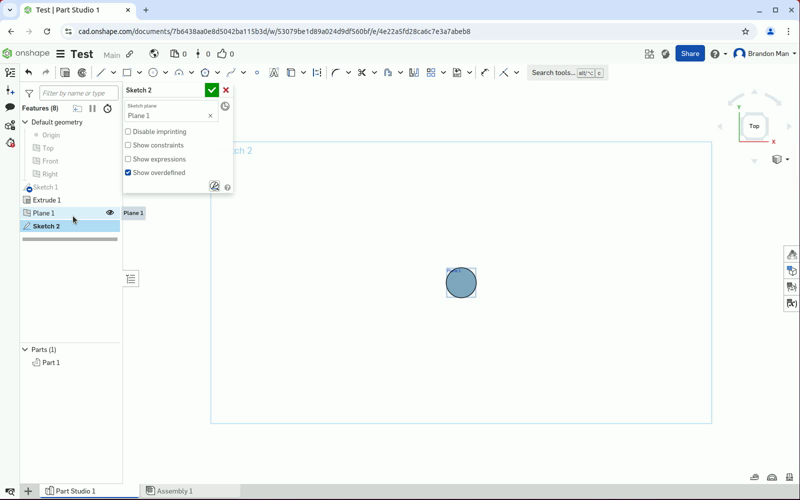
mouse_move(73, 352)
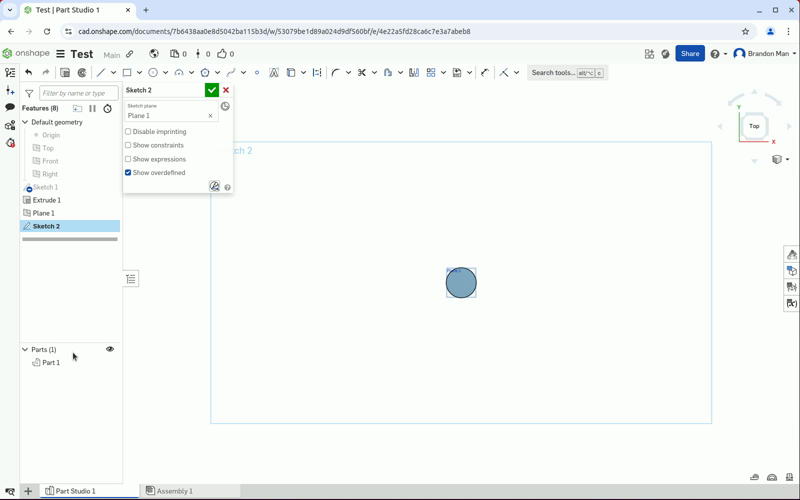
key(y)
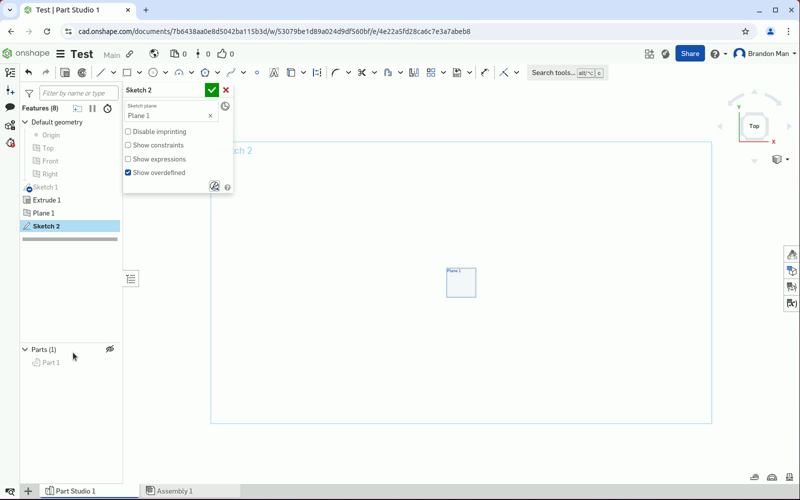
key(c)
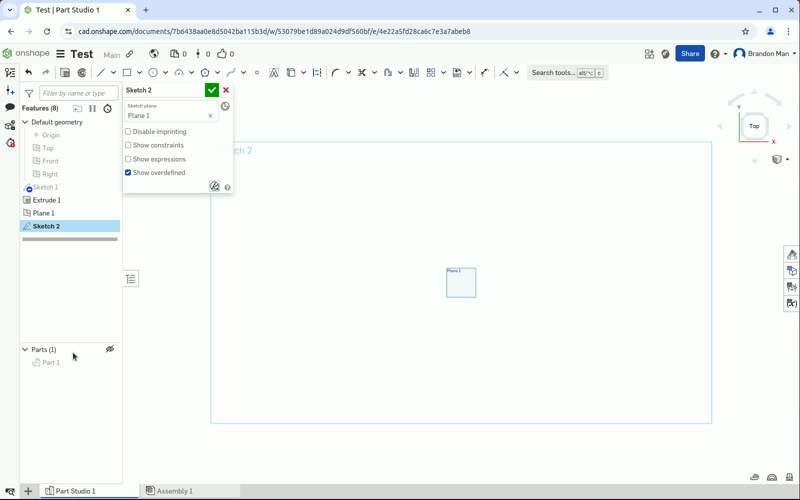
key_down(shift)
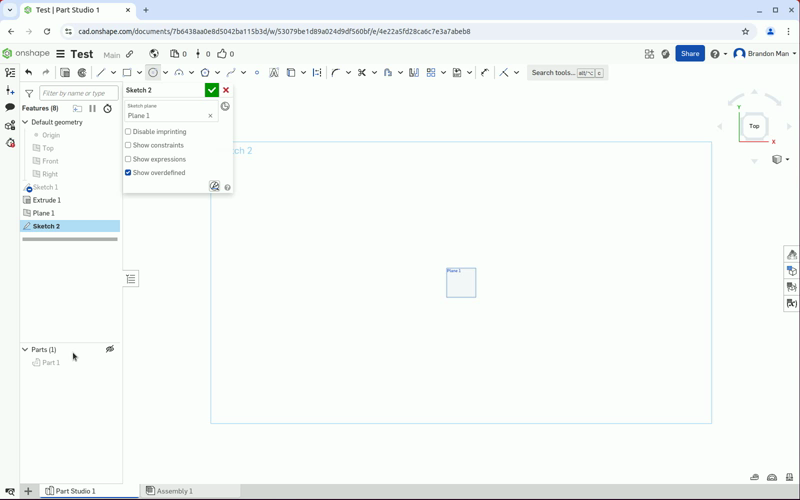
mouse_move(460, 282)
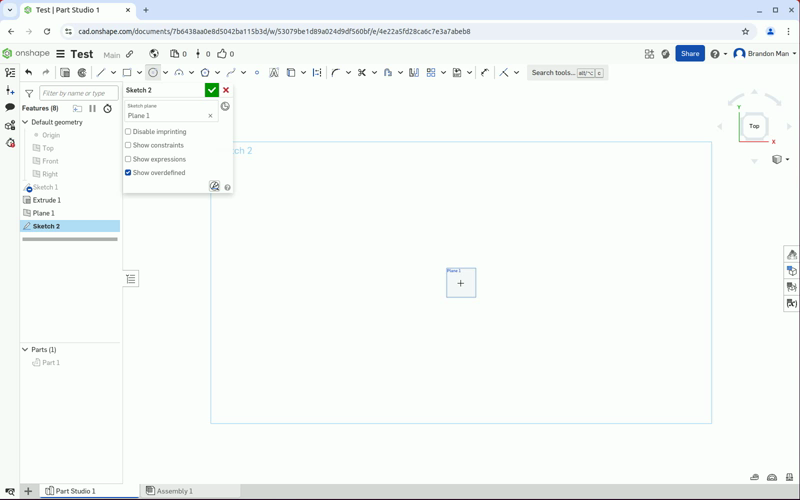
click(460, 282)
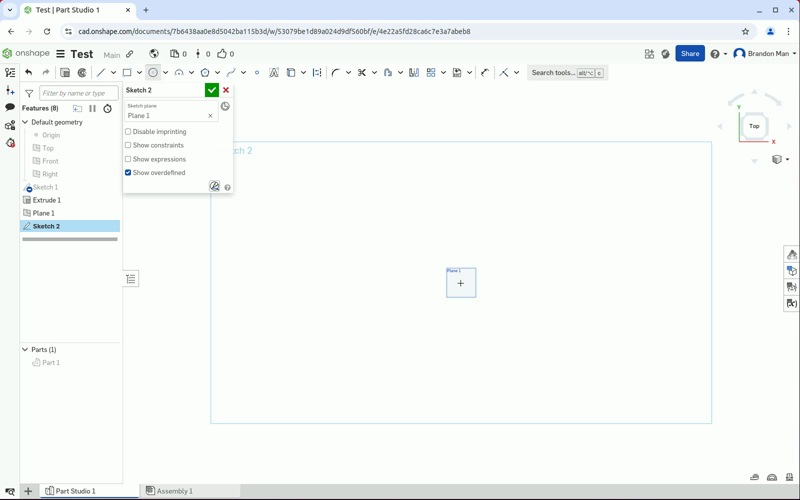
key_up(shift)
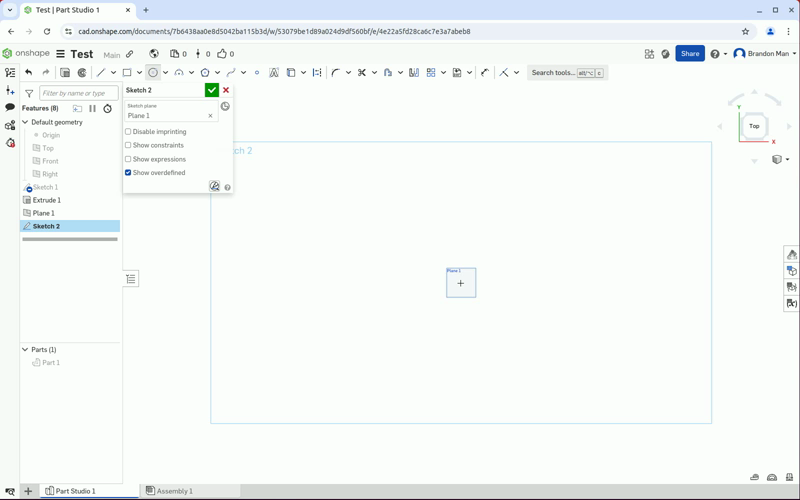
mouse_move(471, 282)
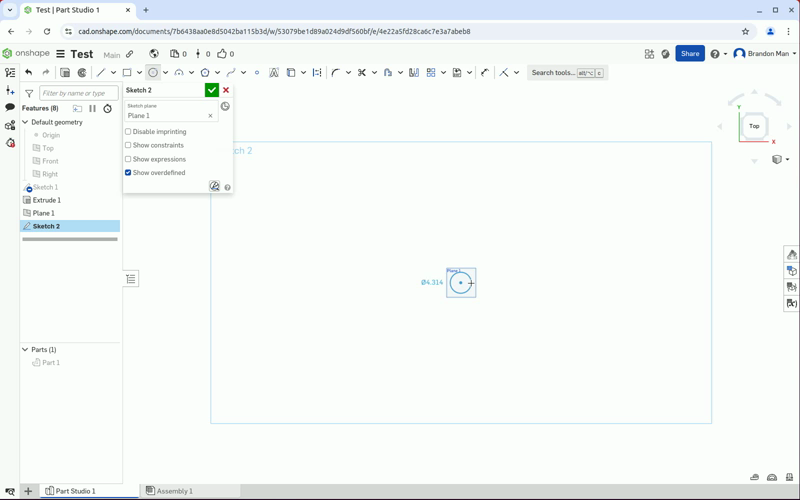
click(471, 282)
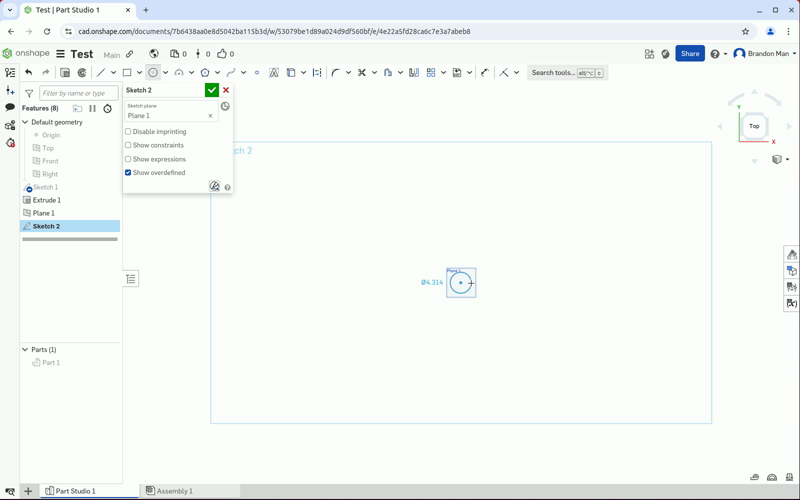
key(esc)
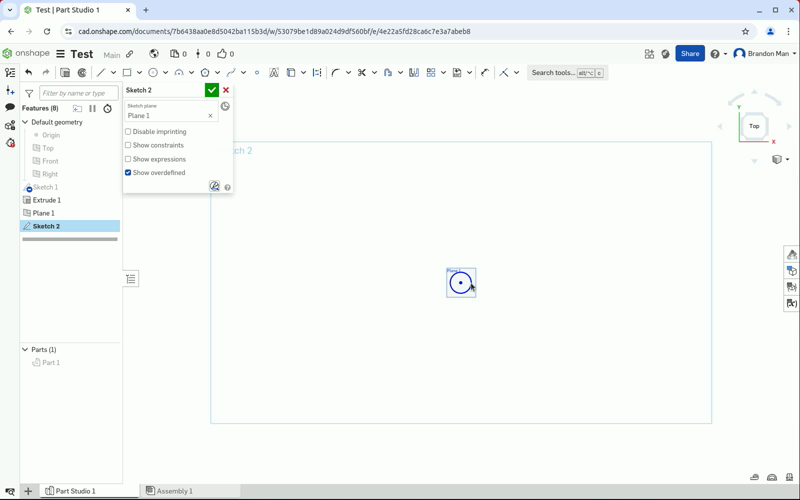
mouse_move(464, 291)
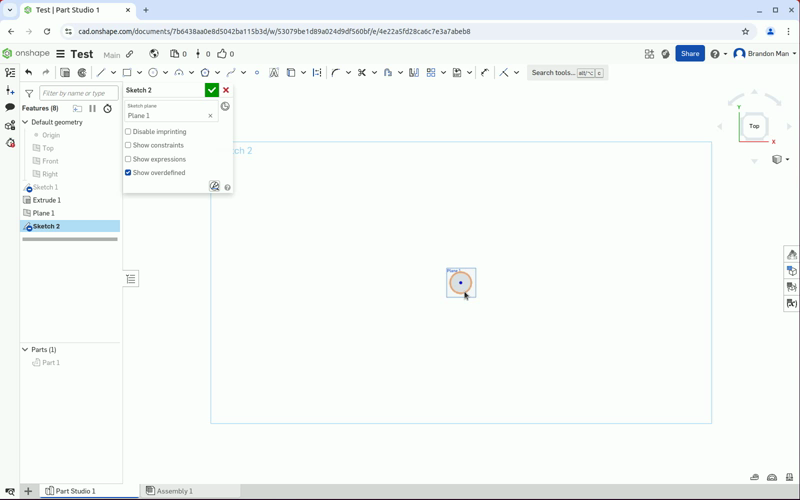
scroll(6)
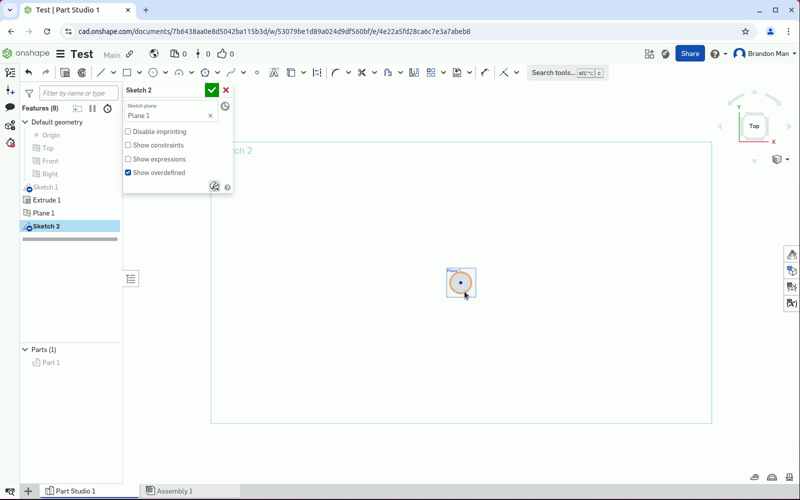
scroll(6)
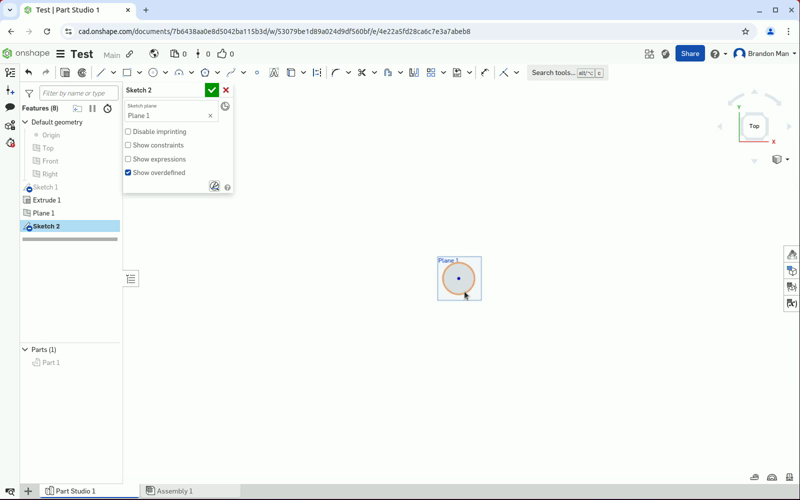
scroll(6)
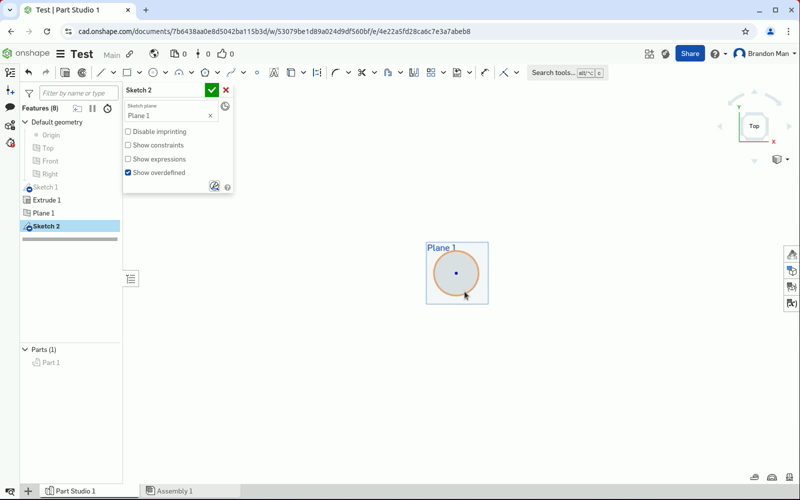
scroll(6)
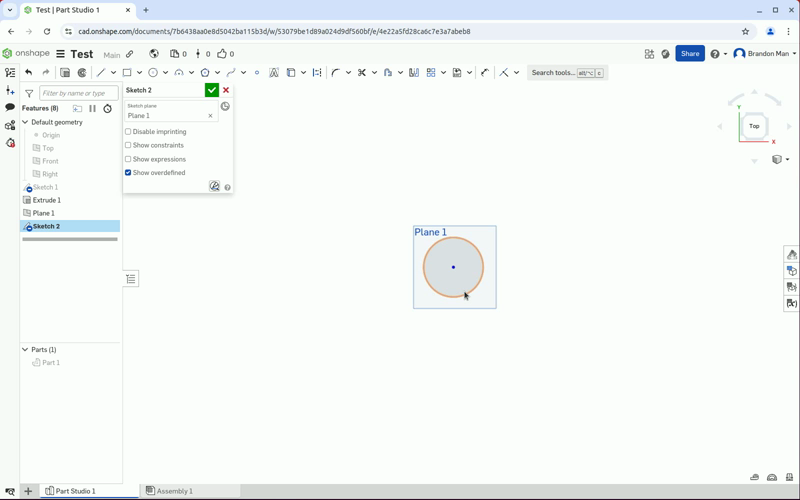
scroll(6)
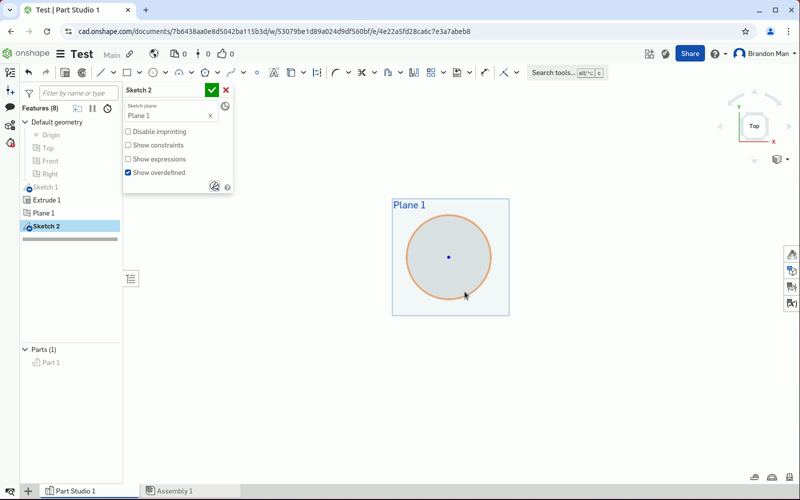
scroll(6)
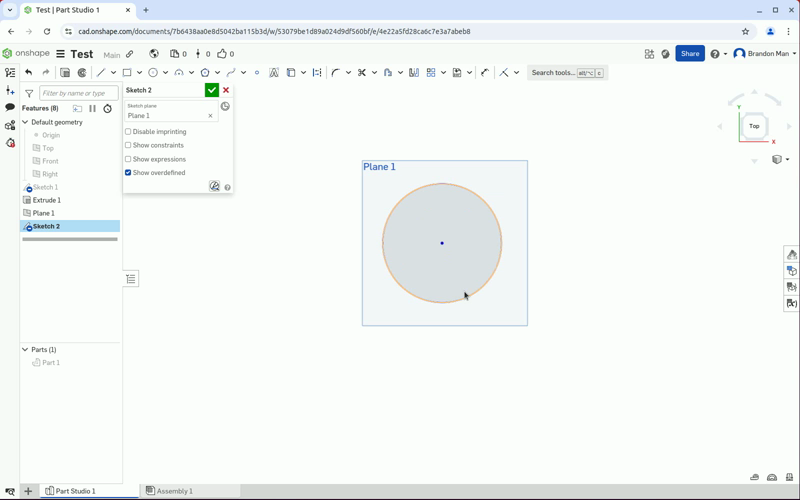
scroll(6)
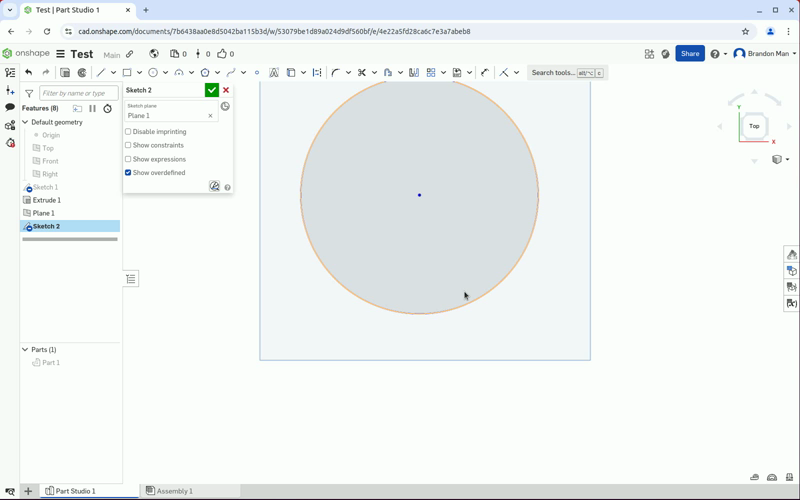
click(464, 291)
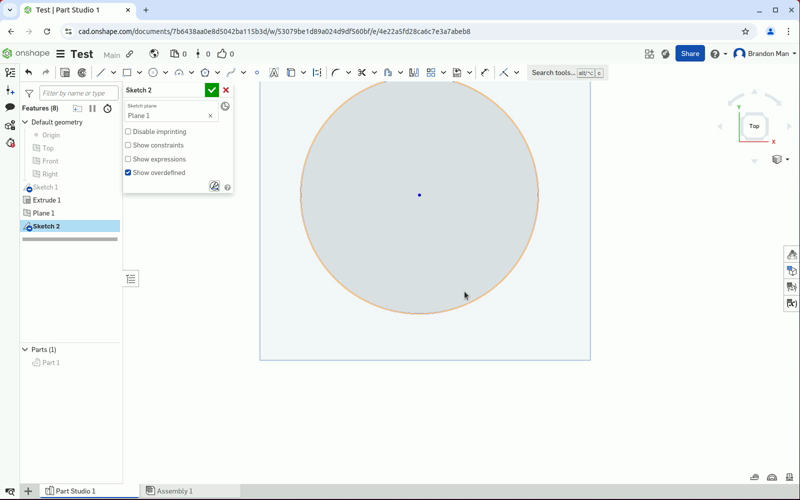
scroll(-6)
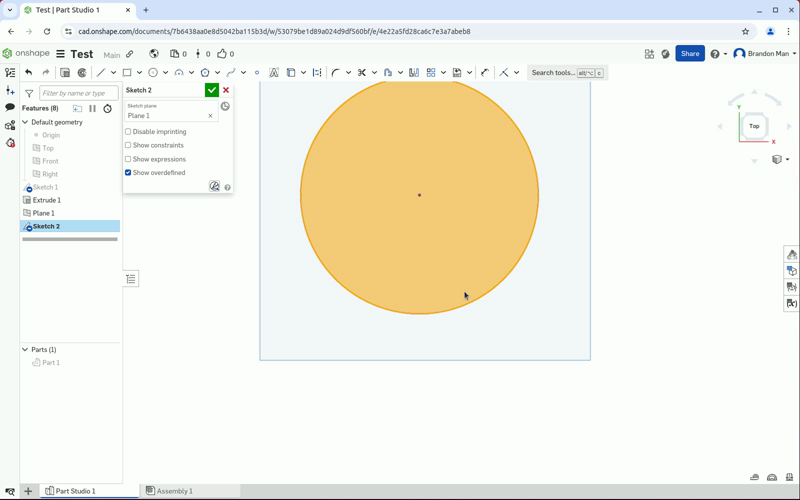
scroll(-6)
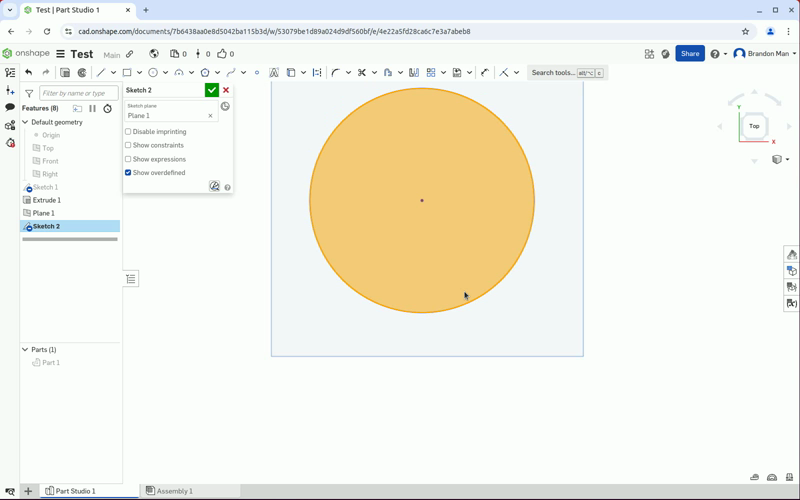
scroll(-6)
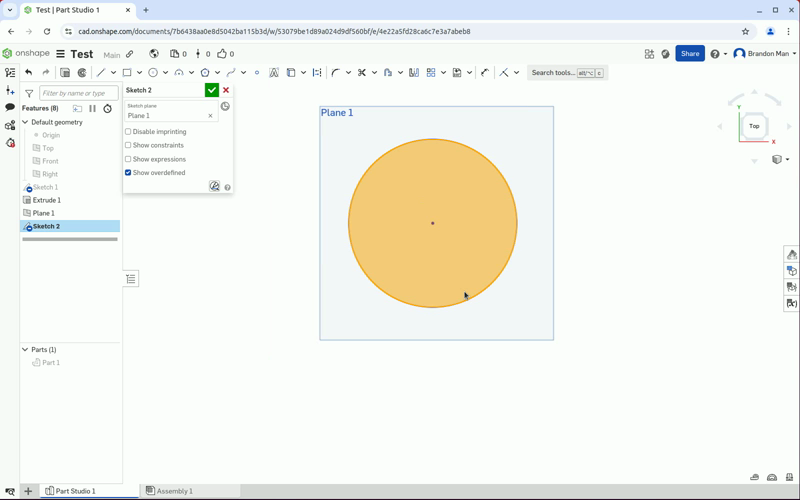
scroll(-6)
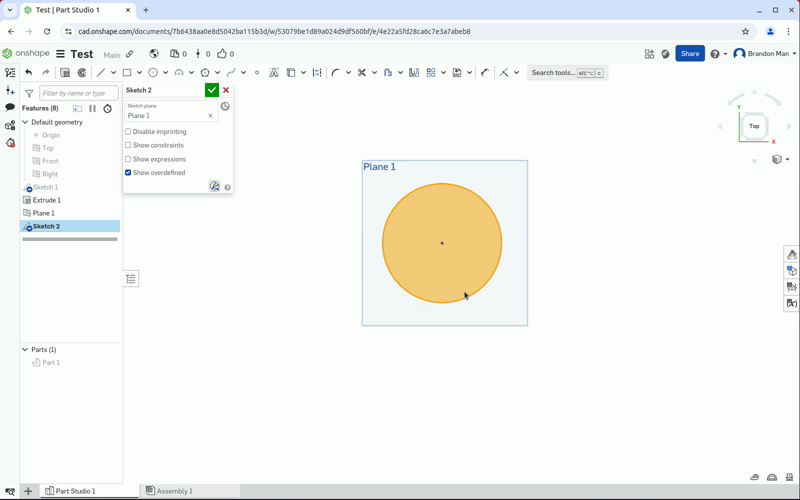
scroll(-6)
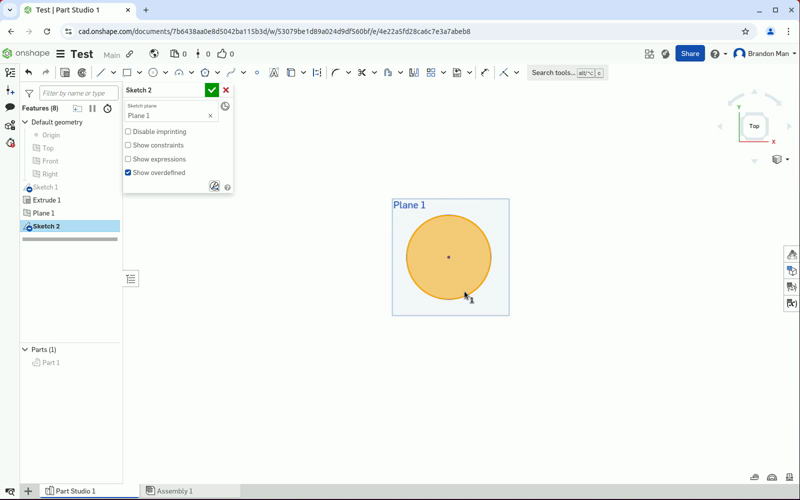
scroll(-6)
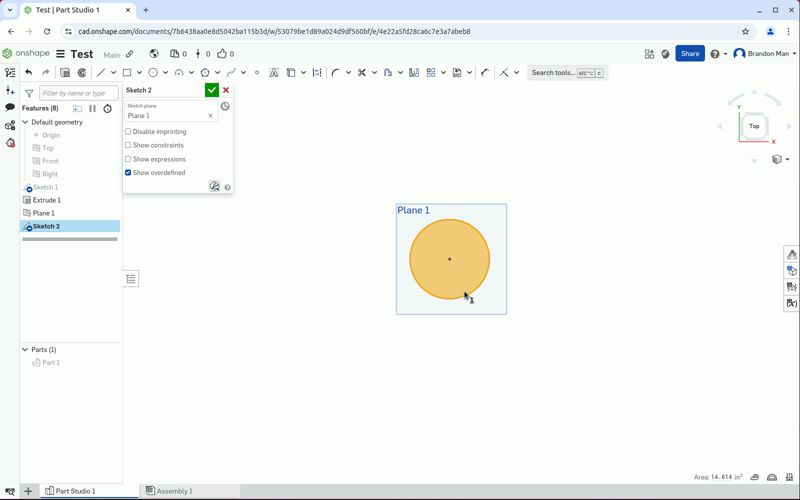
scroll(-6)
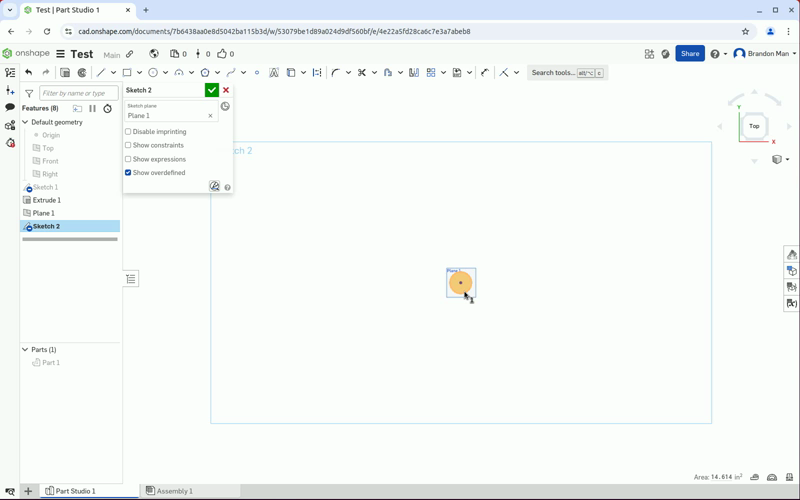
mouse_move(73, 352)
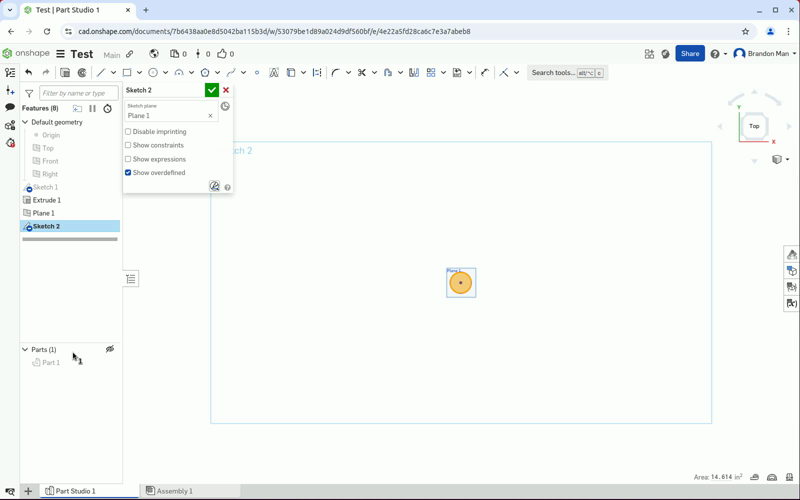
key(shift+y)
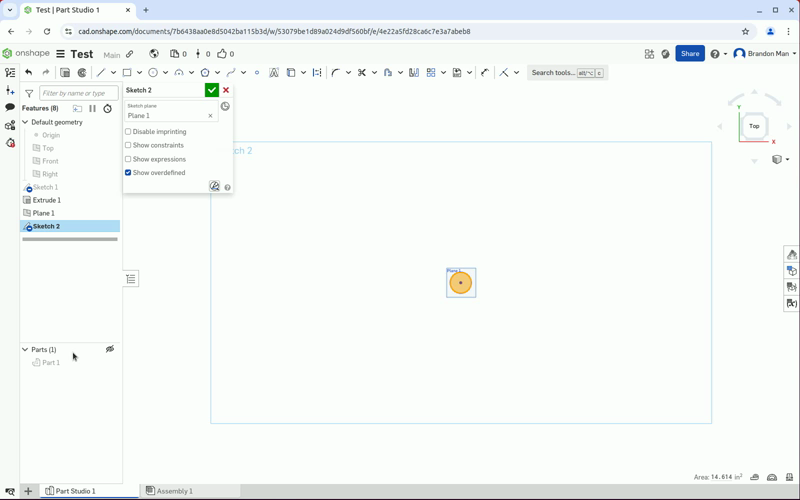
key(shift+e)
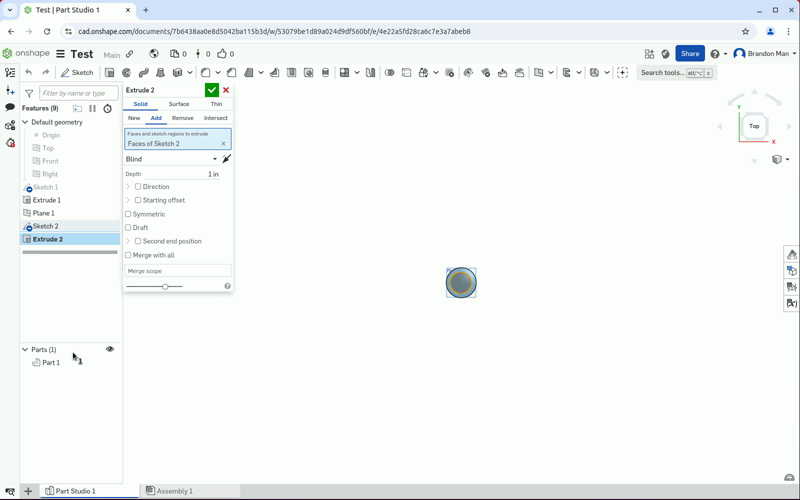
mouse_move(143, 106)
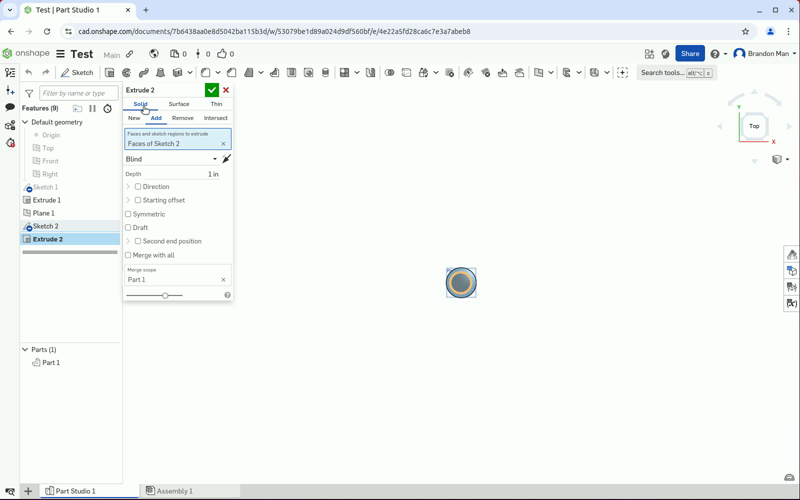
click(143, 106)
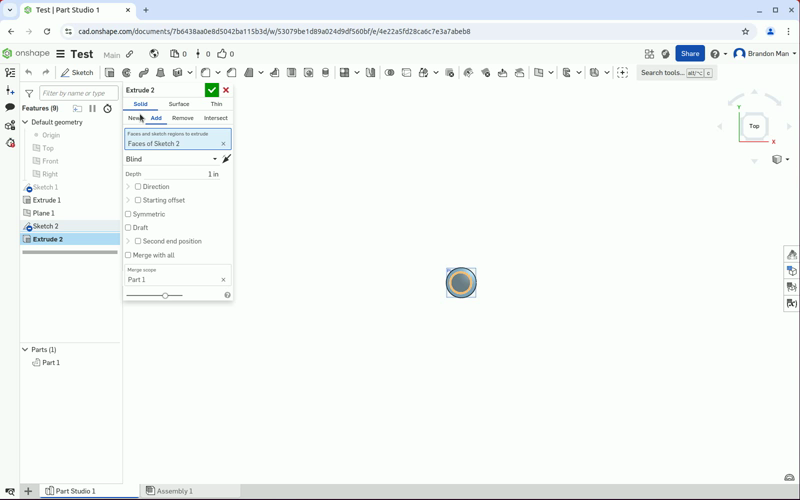
mouse_move(137, 120)
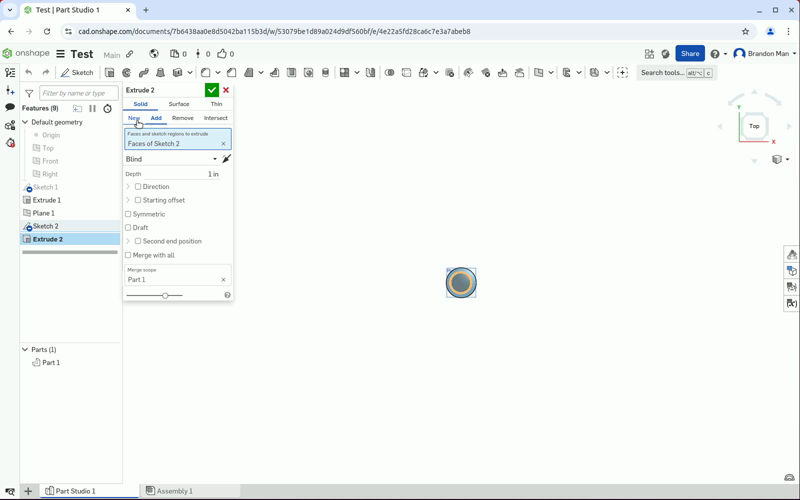
click(137, 120)
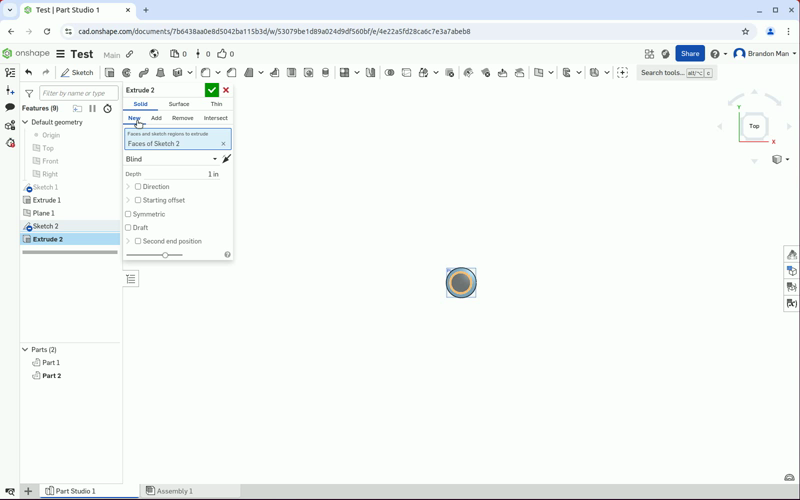
key(tab, 4)
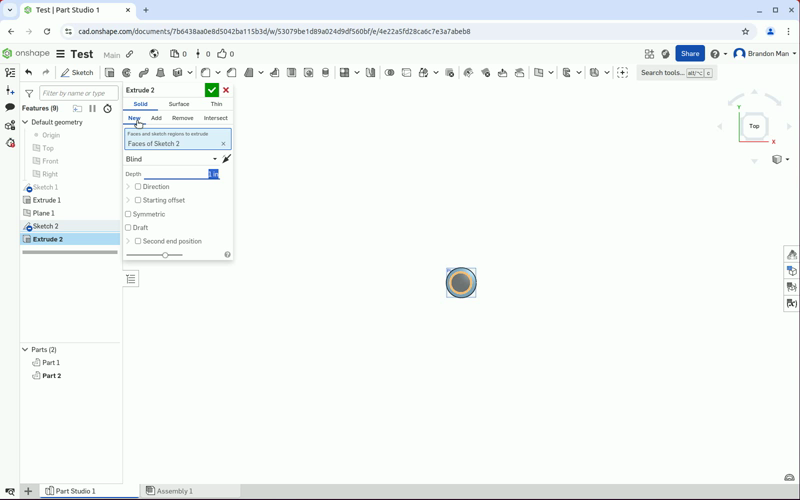
text(22.145)
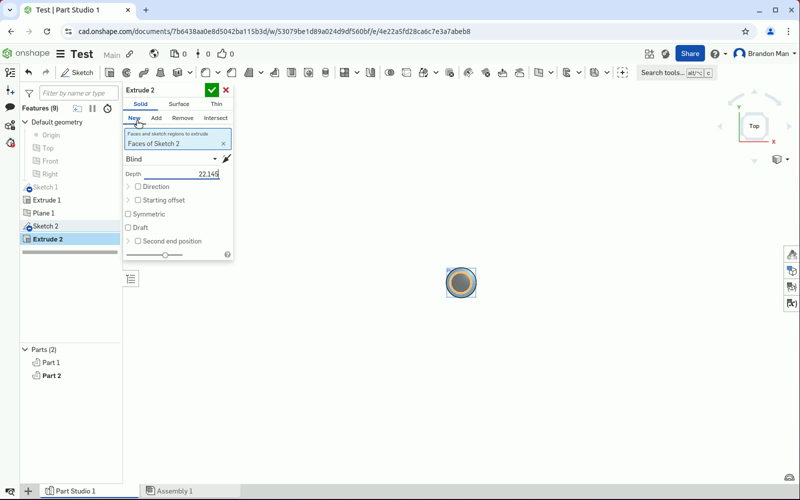
key(enter)
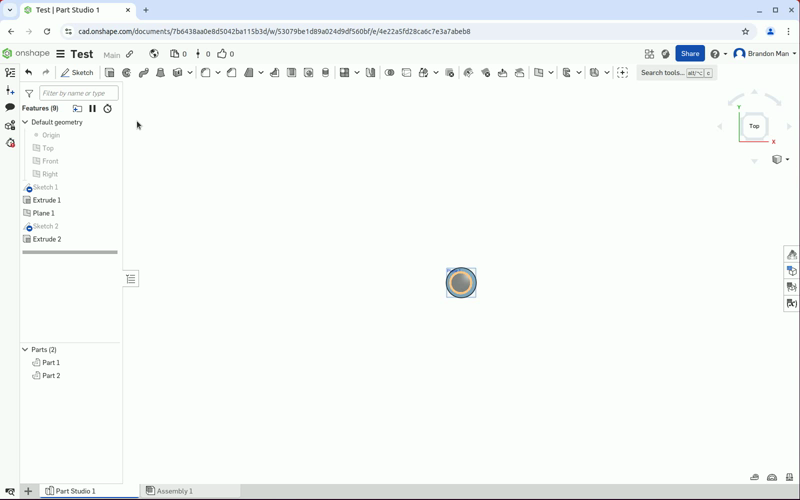
key(shift+h)
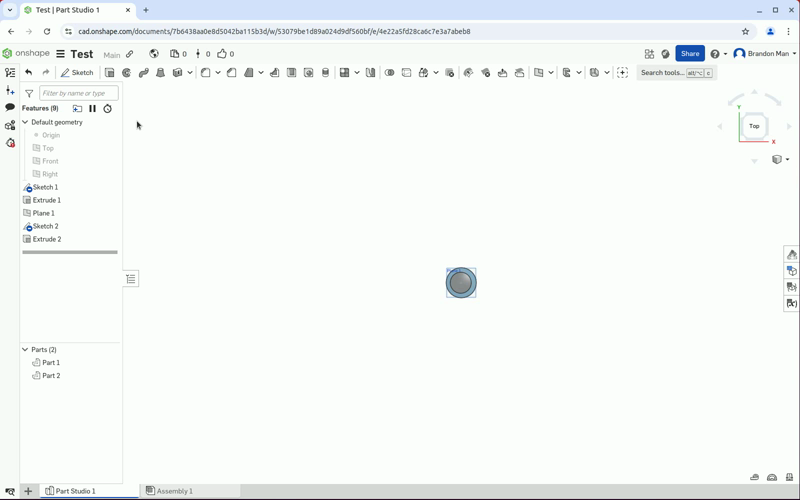
key(shift+h)
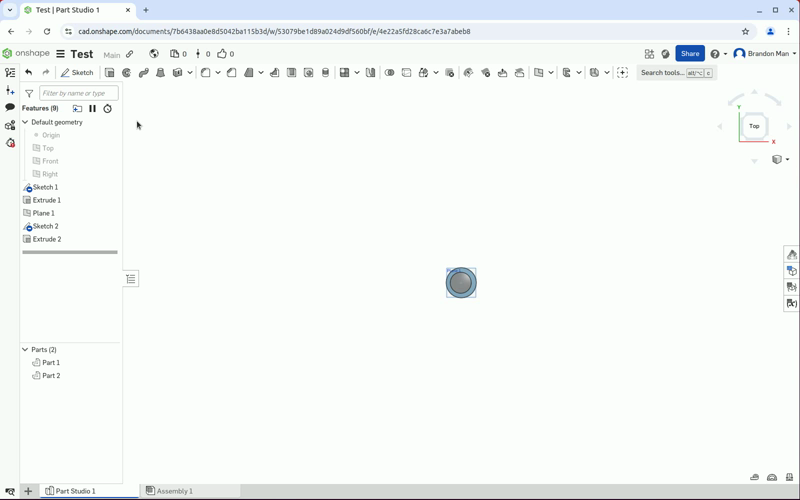
key(shift+7)
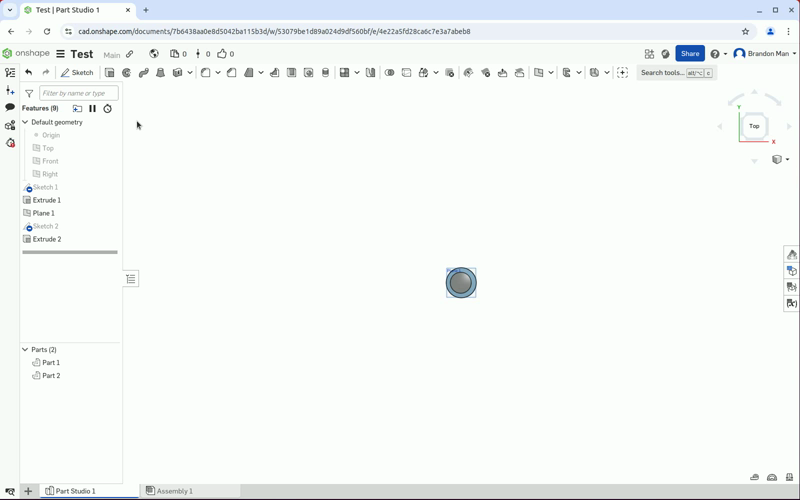
key(up, 3)
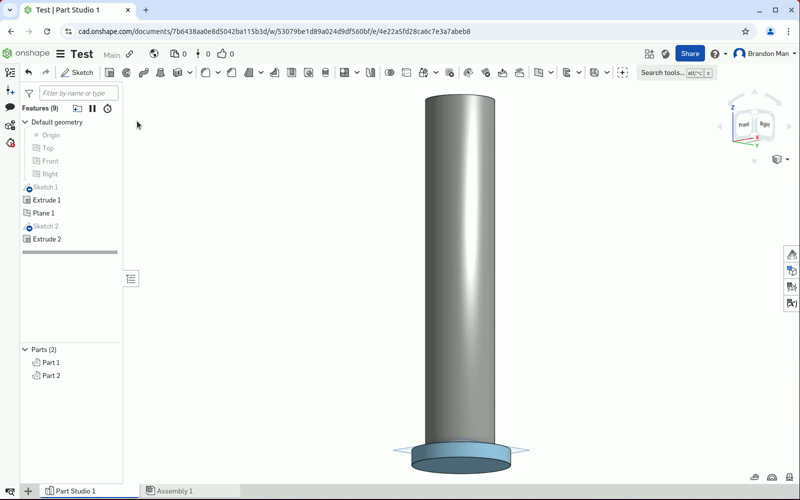
key(left, 3)
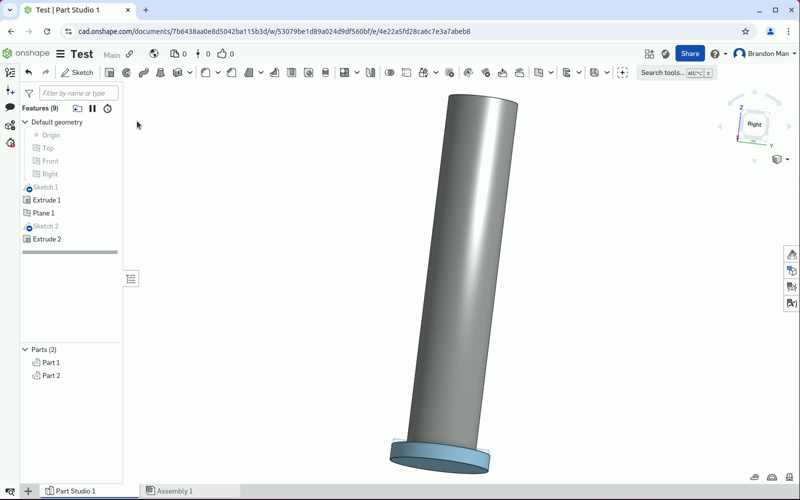
key(right, 3)
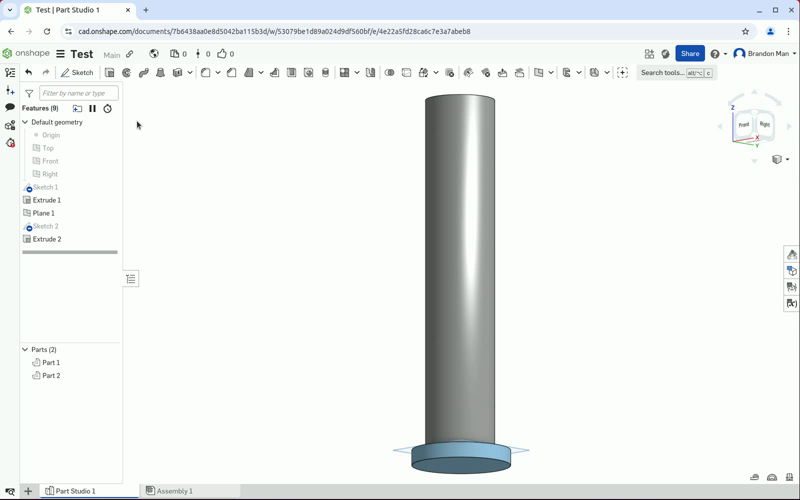
key(down, 3)
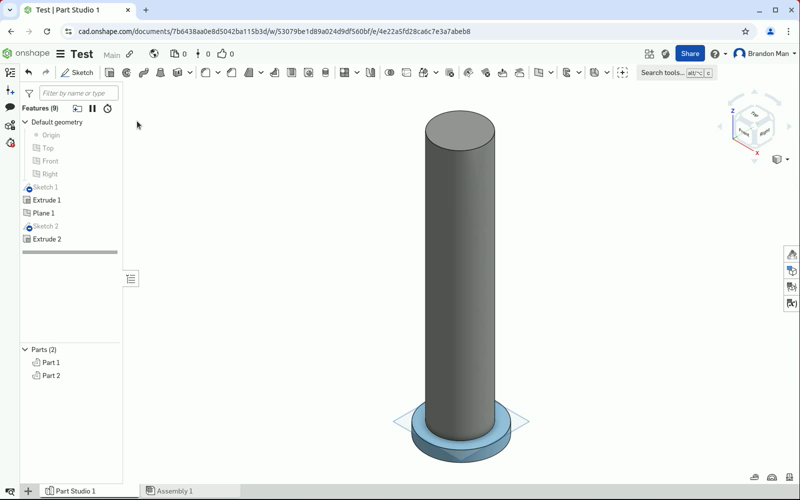
mouse_move(73, 189)
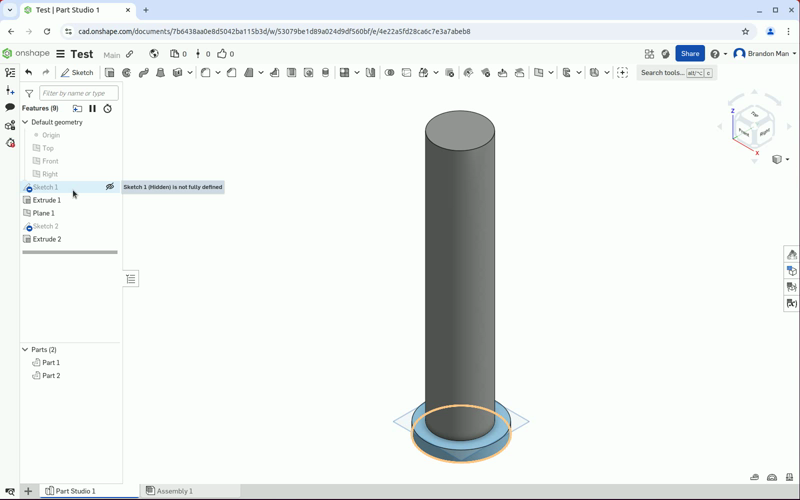
click(73, 189)